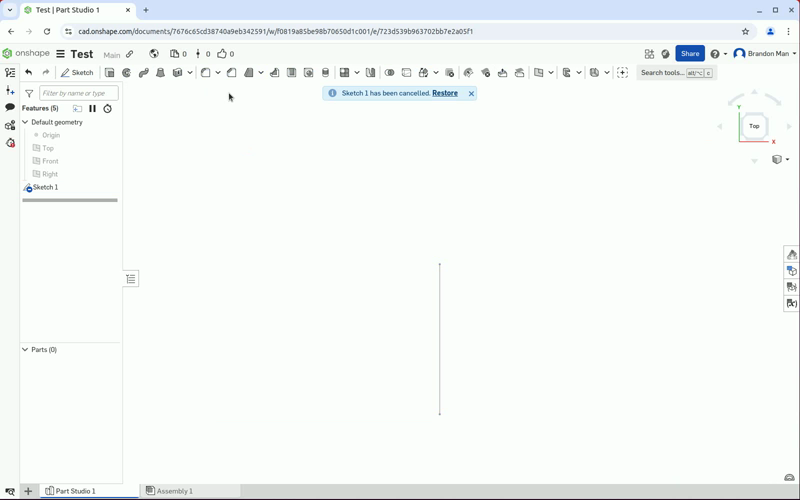
key(shift+h)
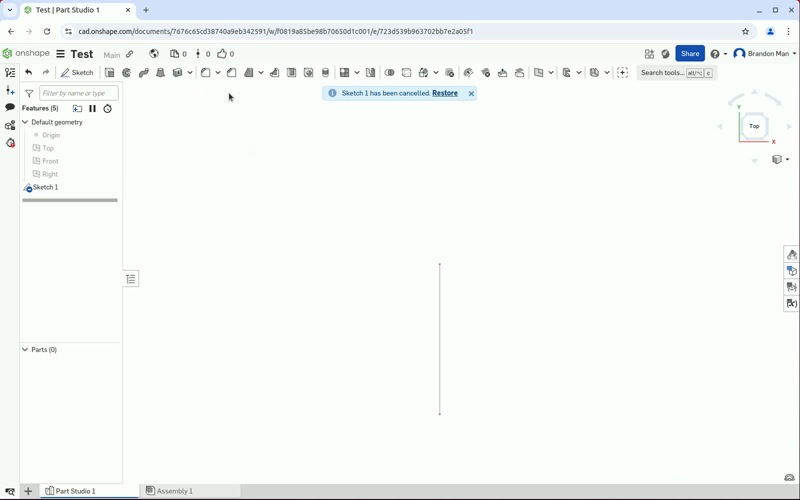
key(shift+s)
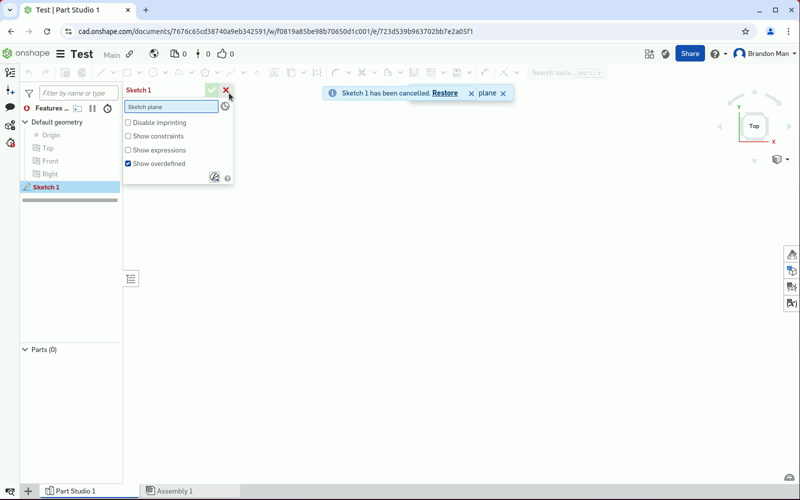
mouse_move(73, 150)
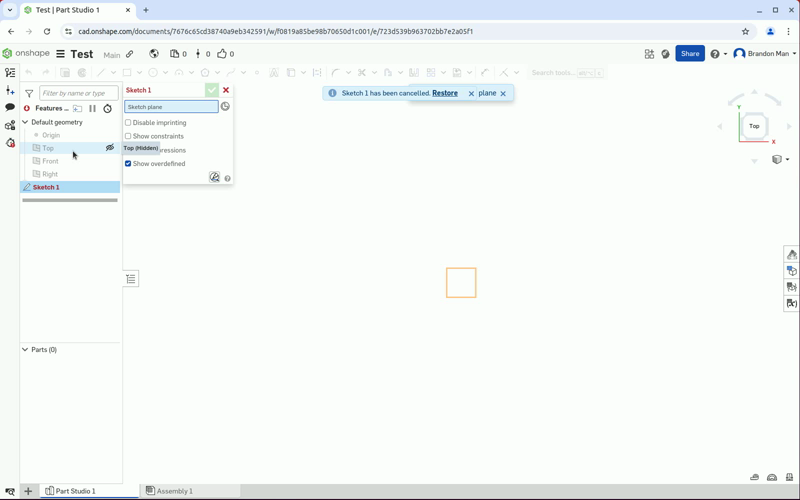
click(73, 150)
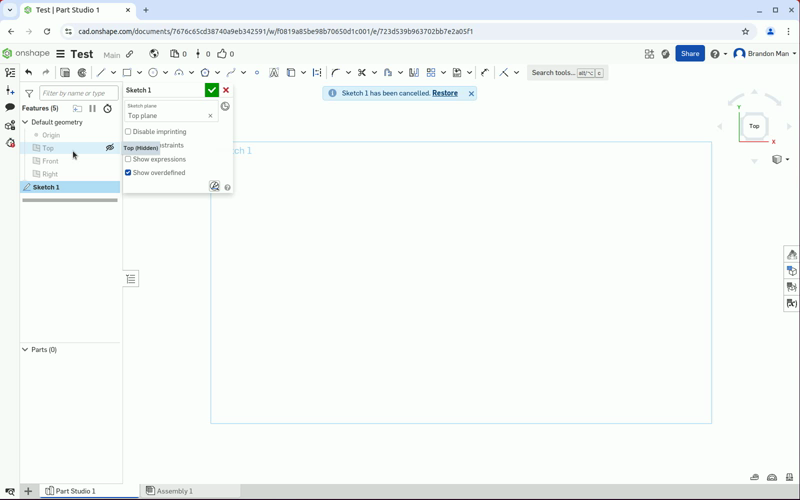
mouse_move(73, 352)
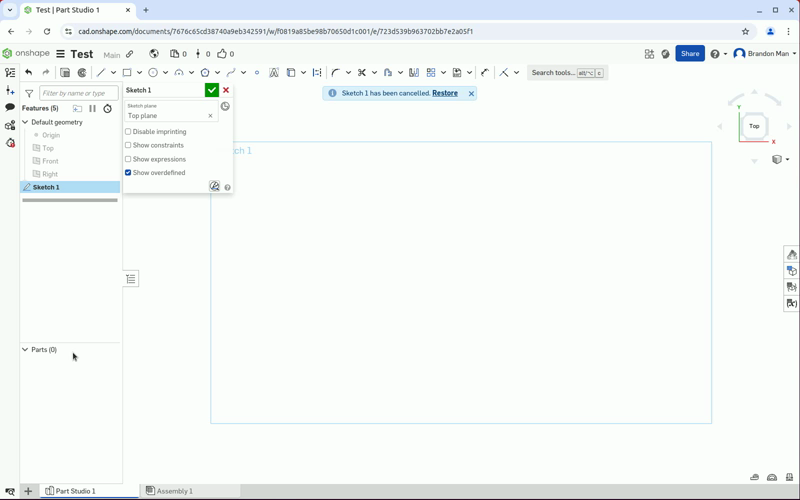
key(y)
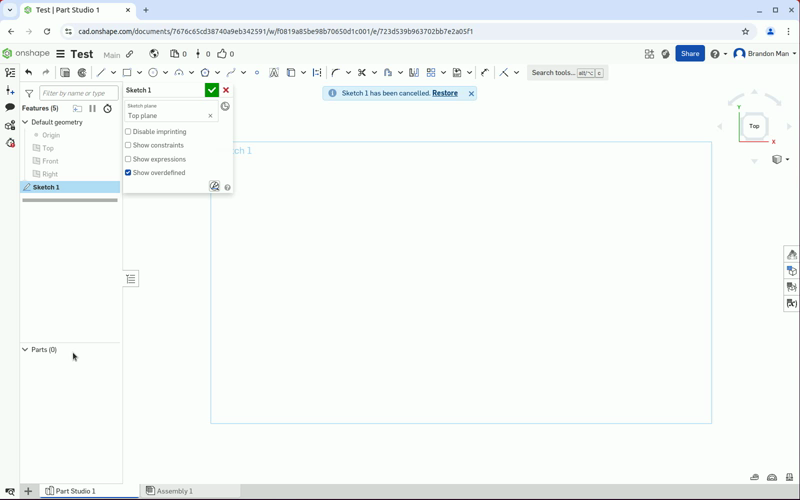
key(l)
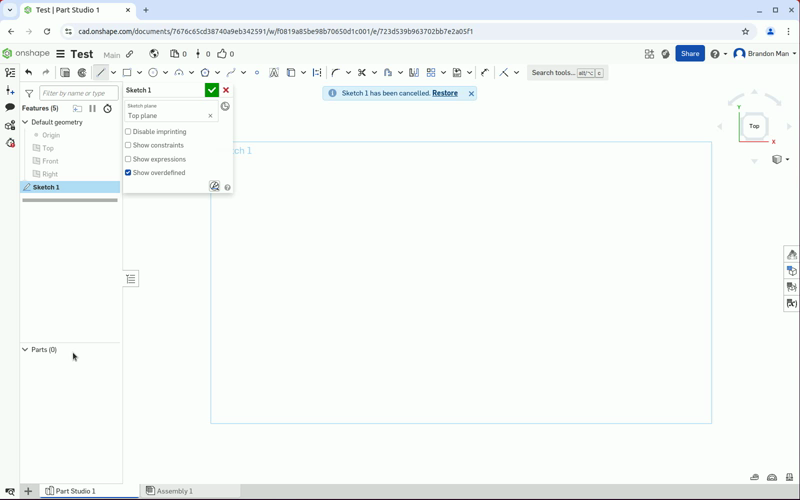
key_down(shift)
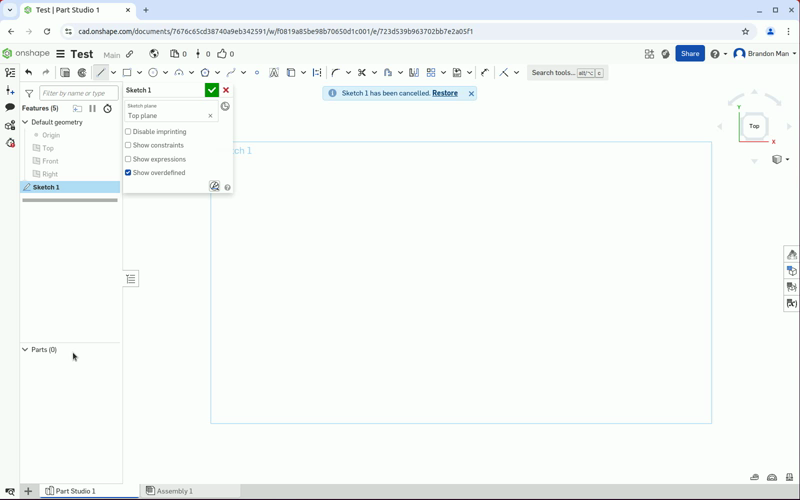
mouse_move(460, 367)
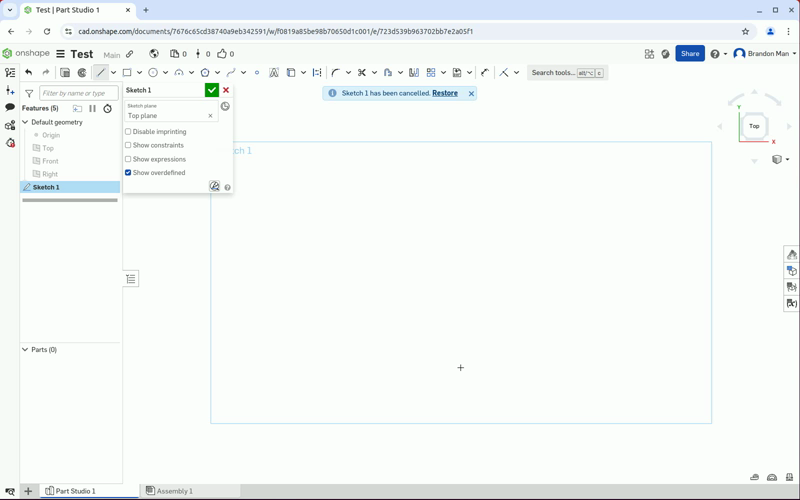
click(460, 367)
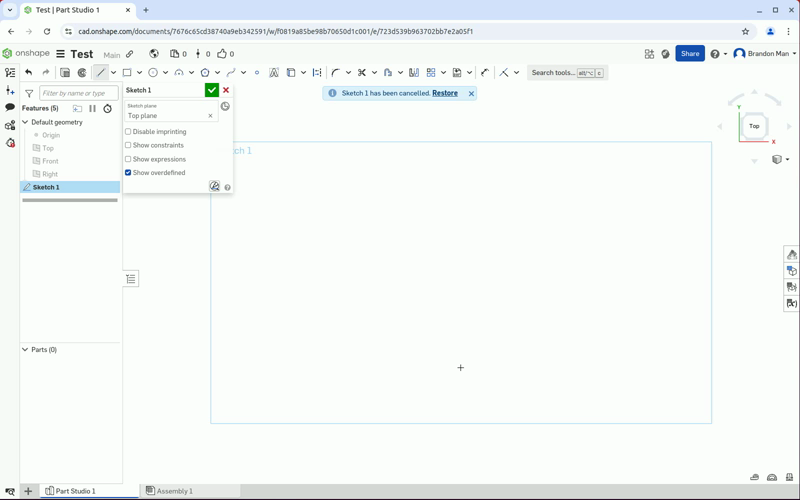
key_up(shift)
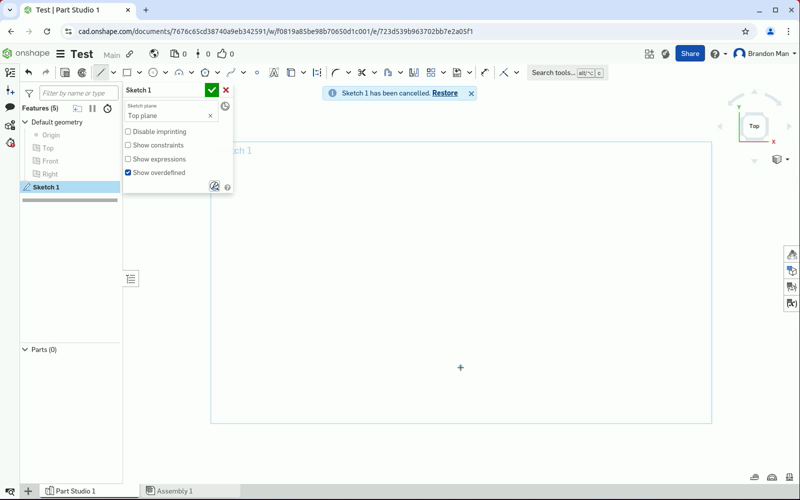
key_down(shift)
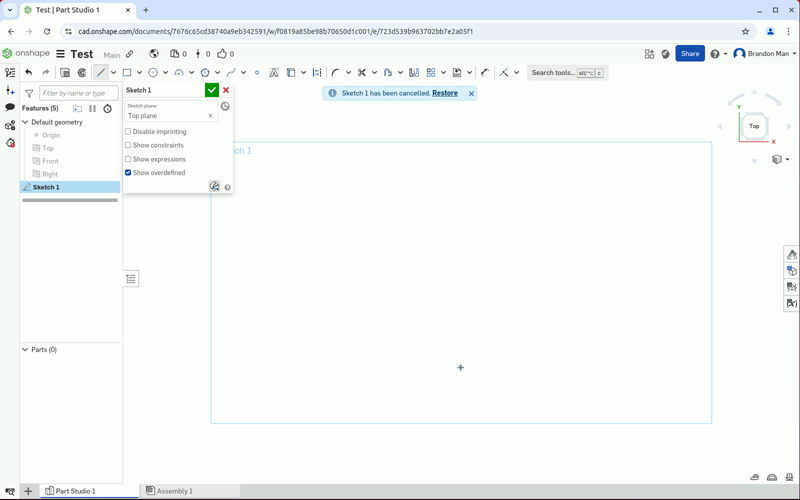
mouse_move(572, 367)
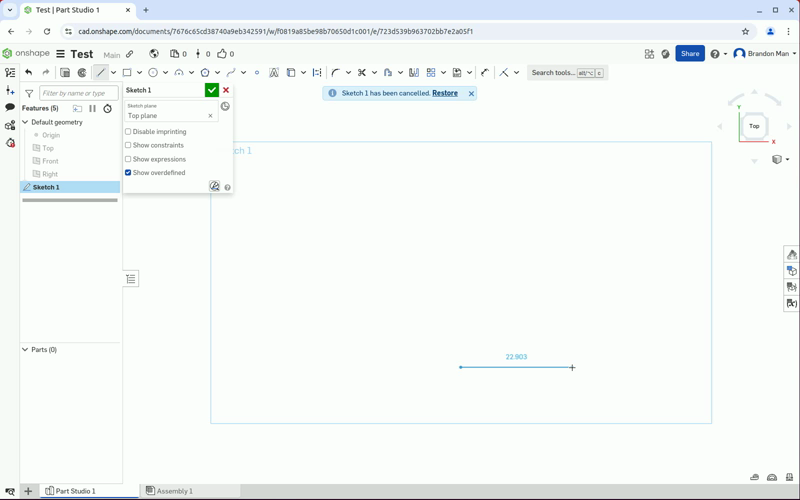
click(572, 367)
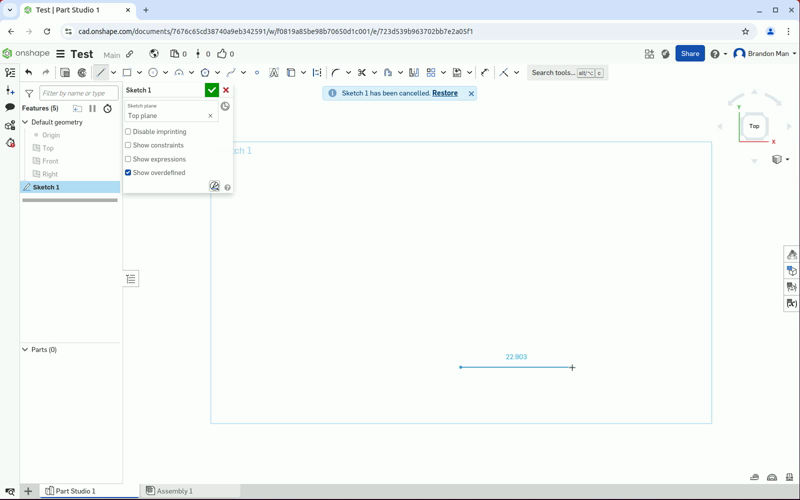
key_up(shift)
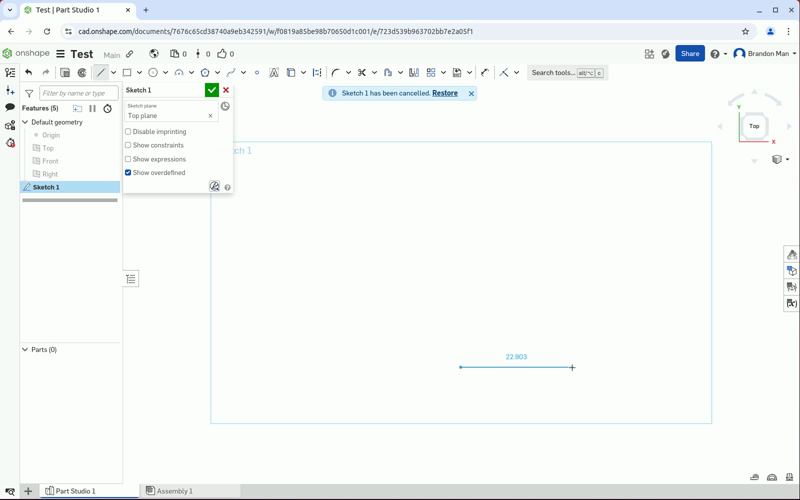
key_down(shift)
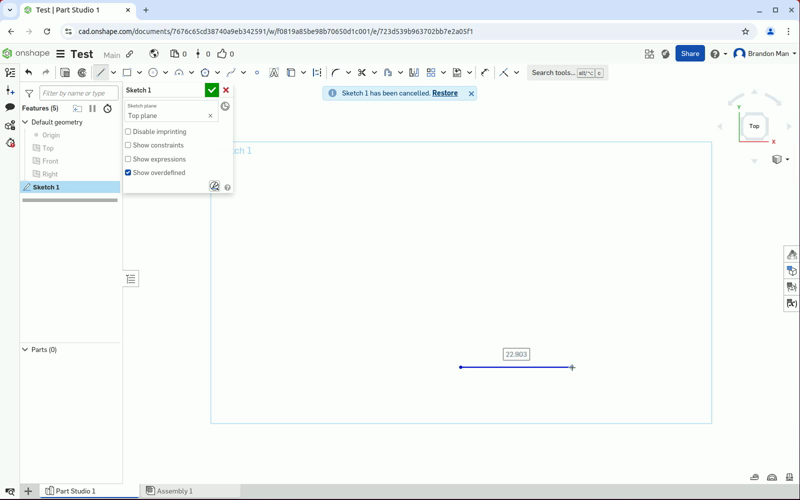
mouse_move(572, 198)
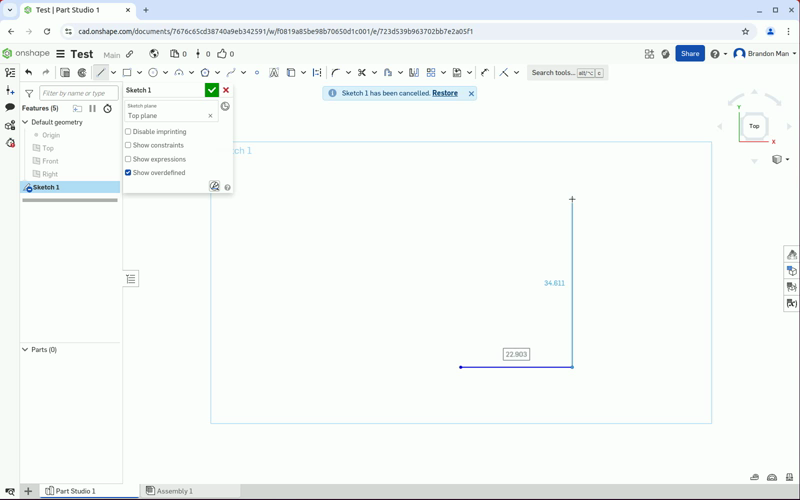
click(572, 198)
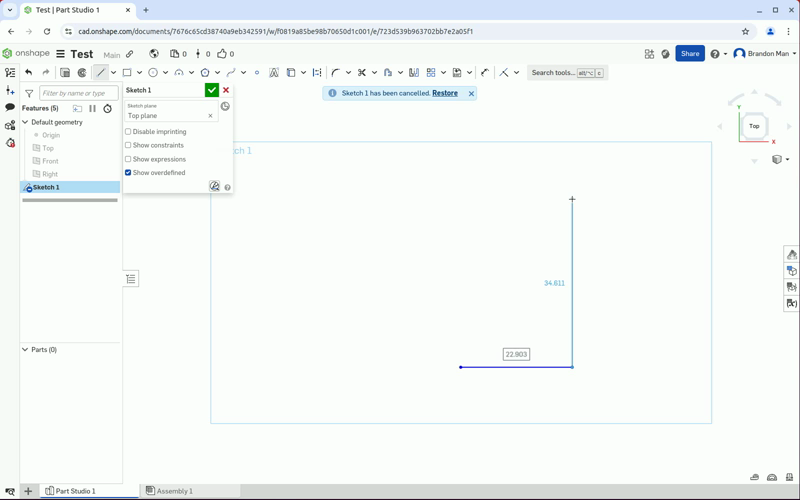
key_up(shift)
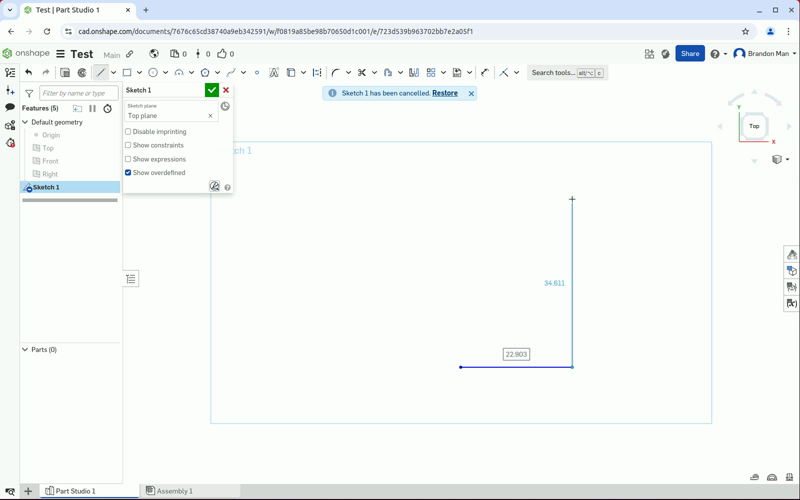
key_down(shift)
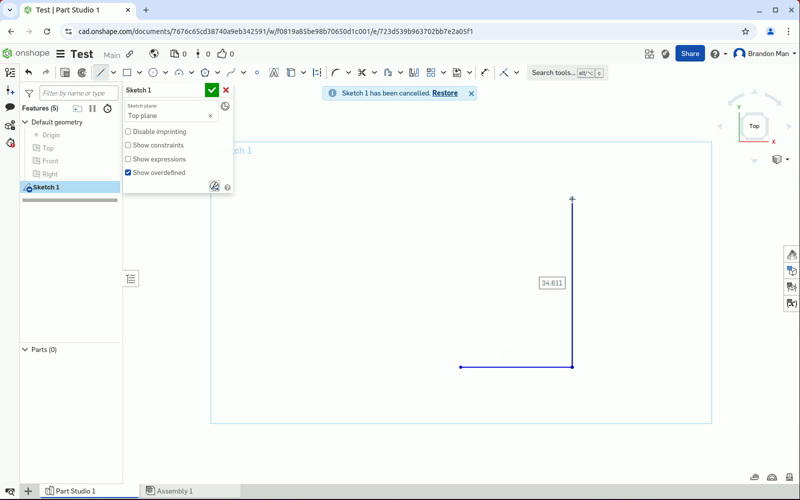
mouse_move(460, 198)
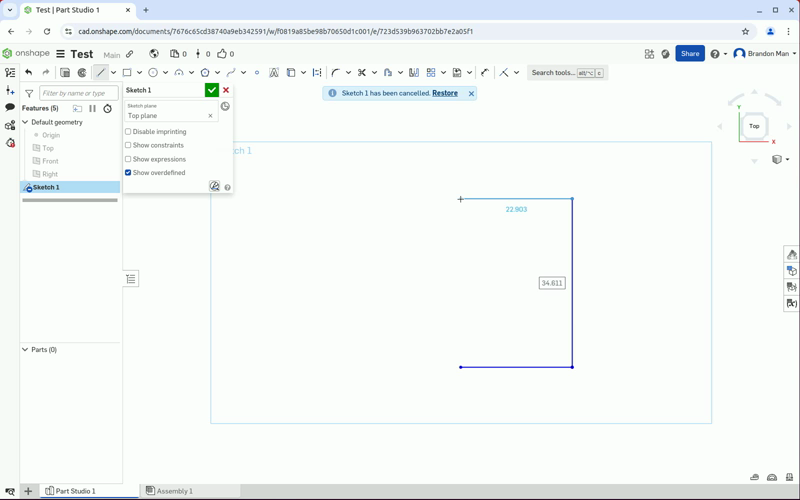
click(460, 198)
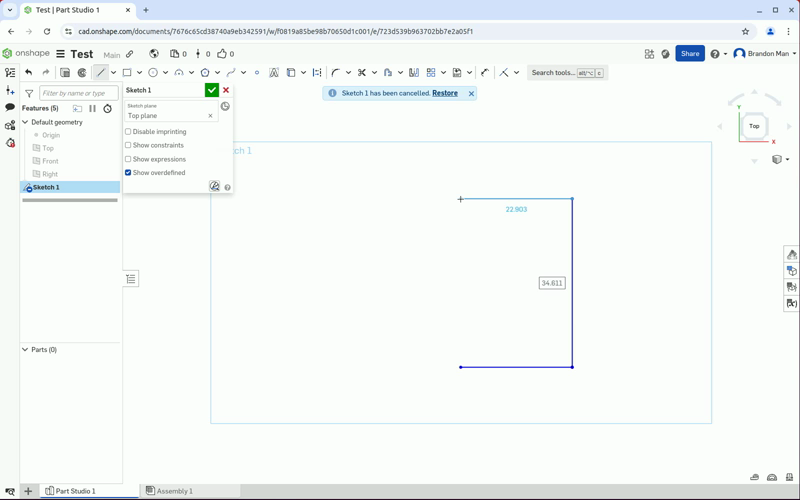
key_up(shift)
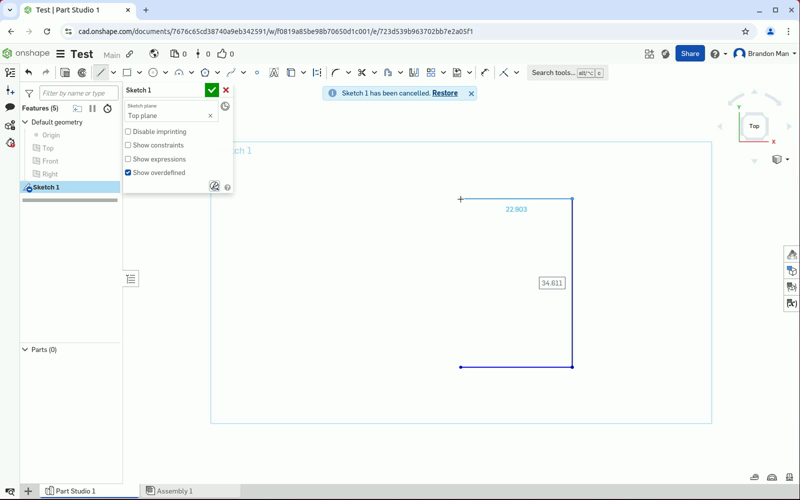
key_down(shift)
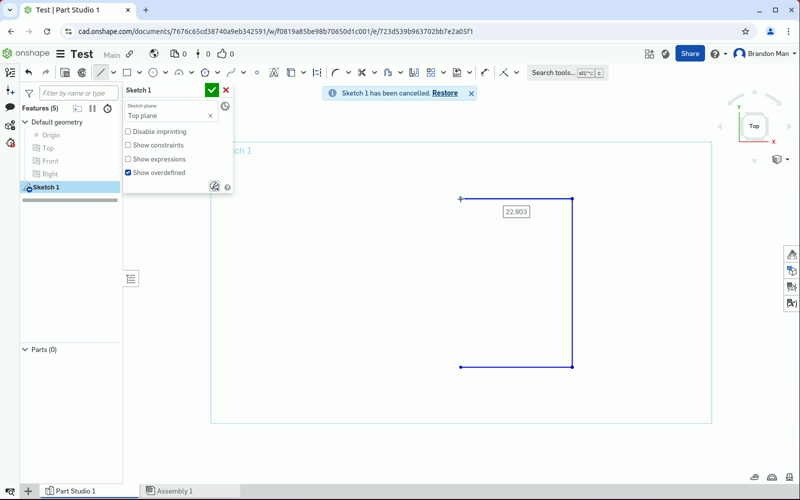
mouse_move(460, 367)
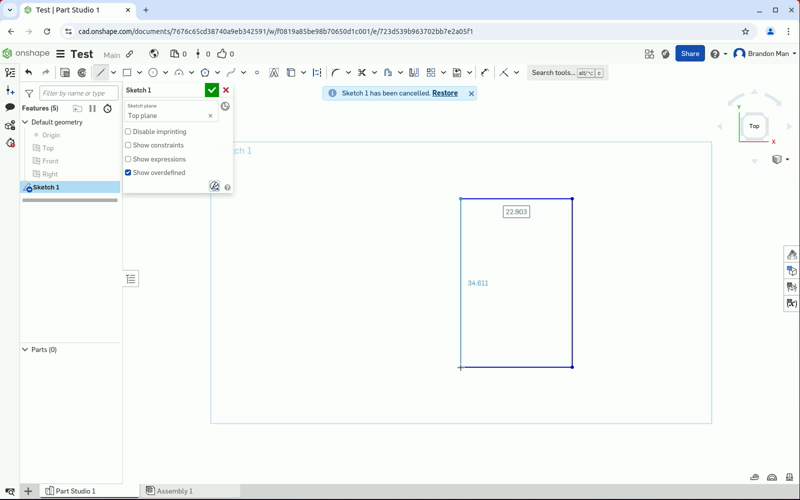
key_up(shift)
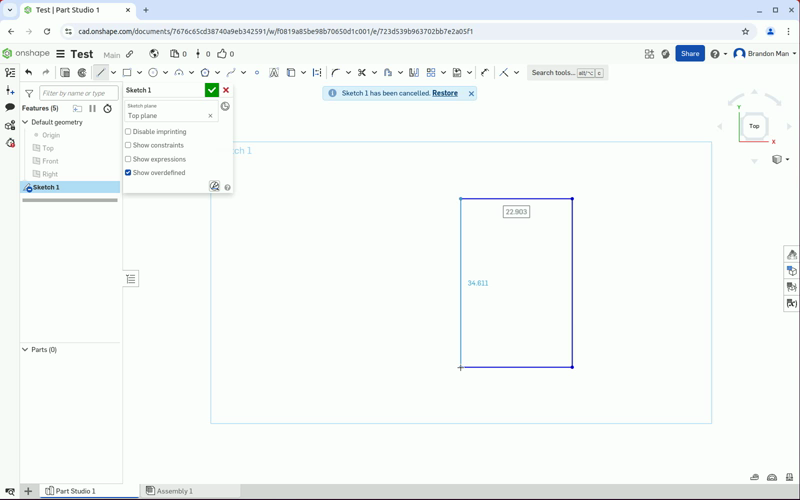
click(460, 367)
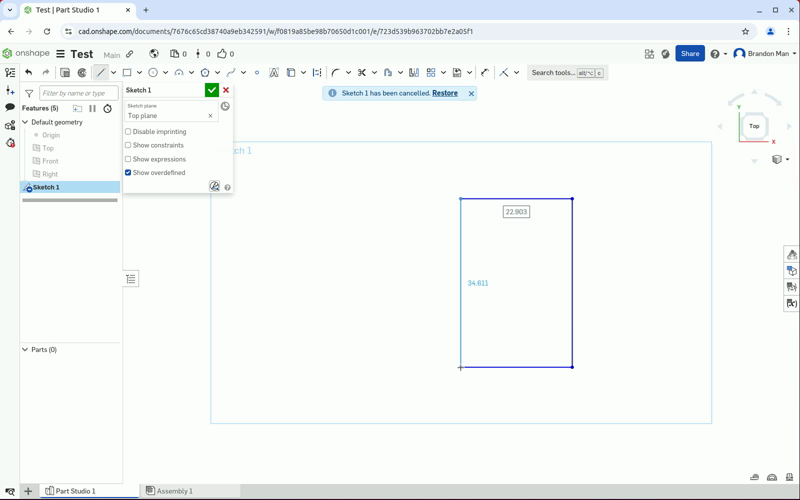
key(esc)
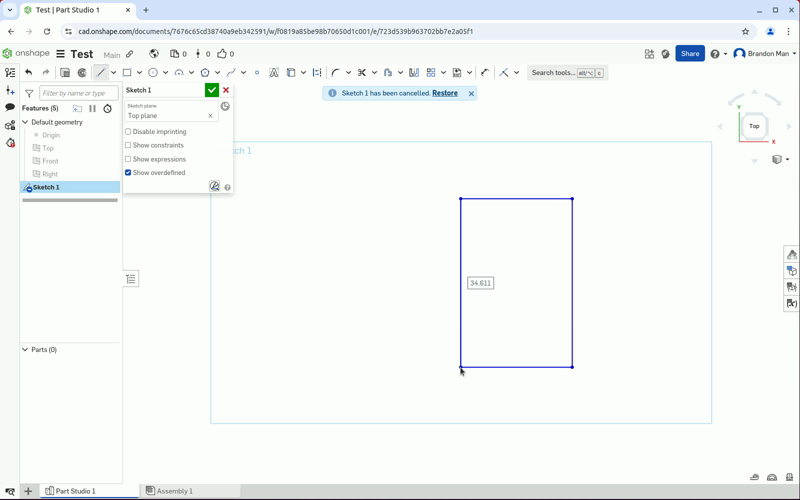
mouse_move(533, 313)
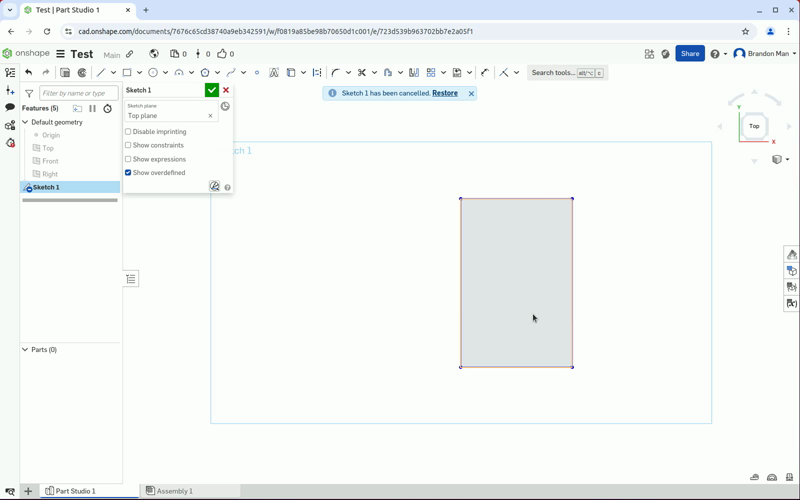
click(533, 313)
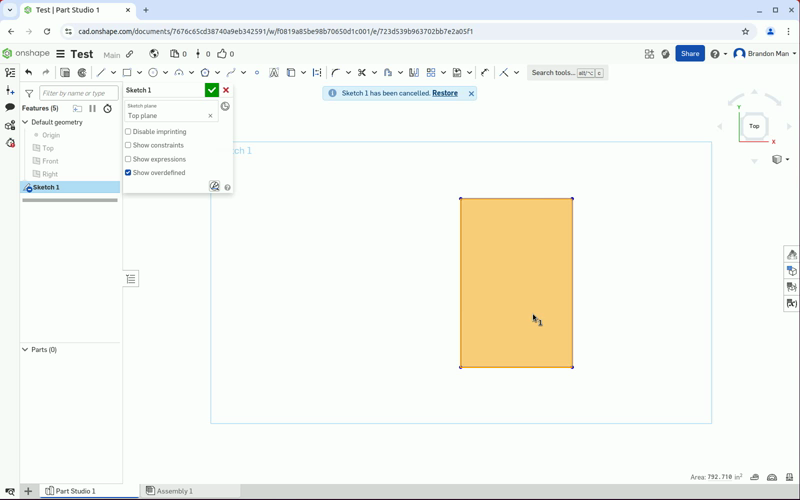
mouse_move(73, 352)
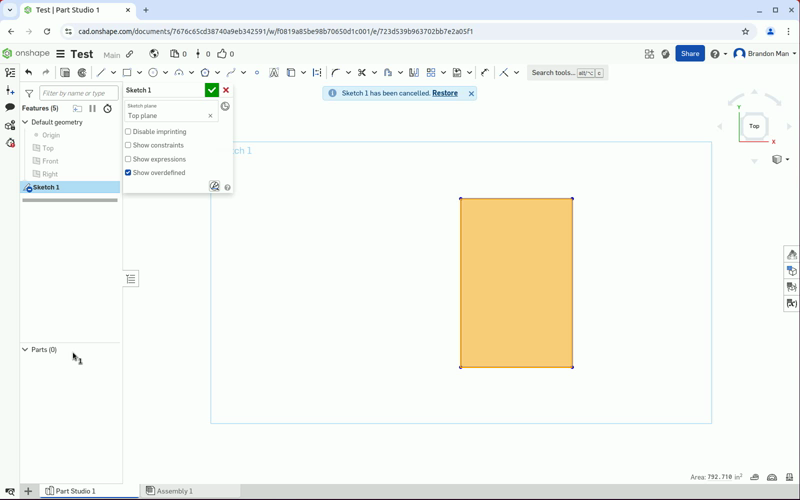
key(shift+y)
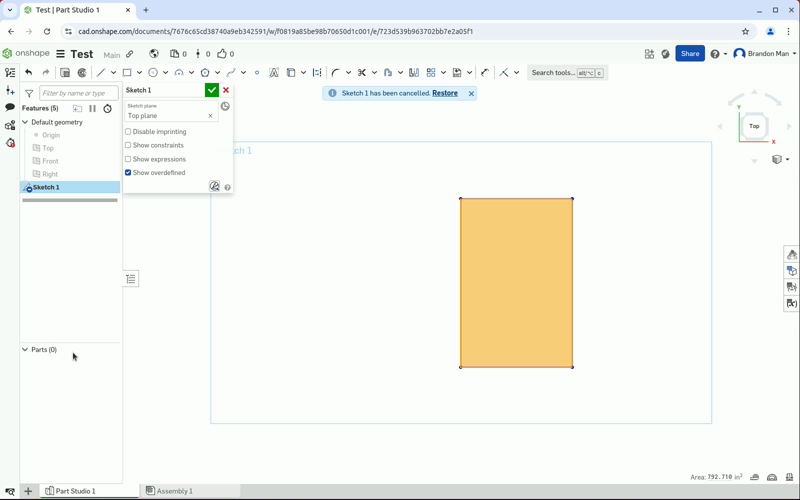
key(shift+e)
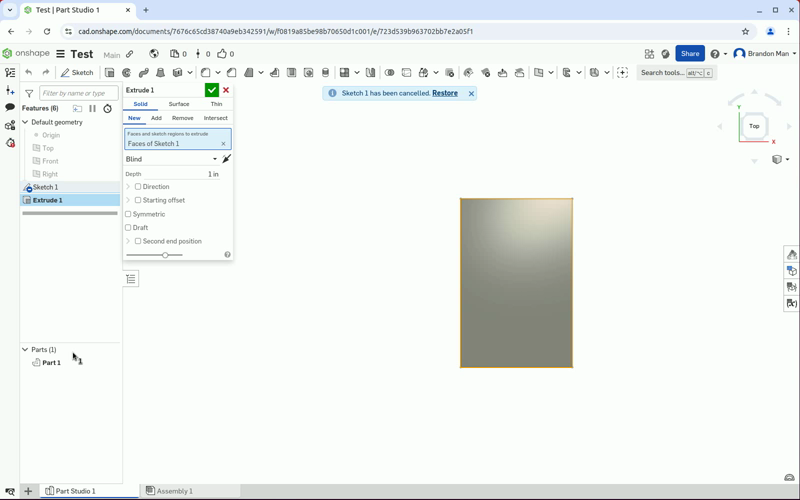
mouse_move(143, 106)
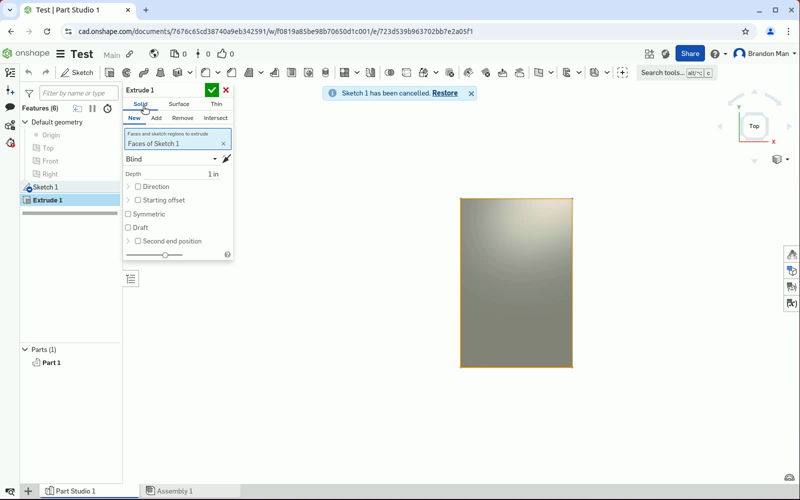
click(143, 106)
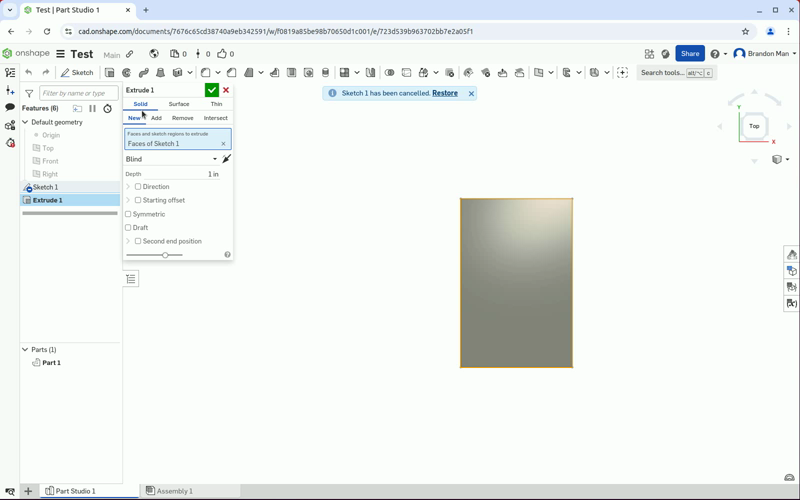
mouse_move(137, 120)
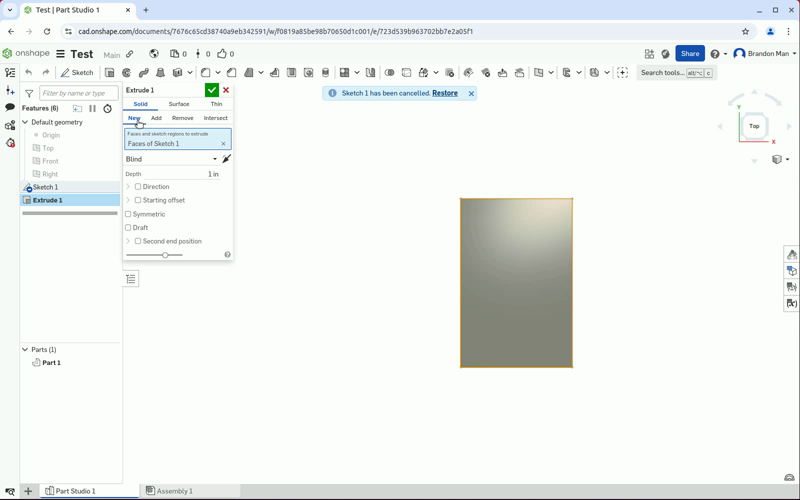
click(137, 120)
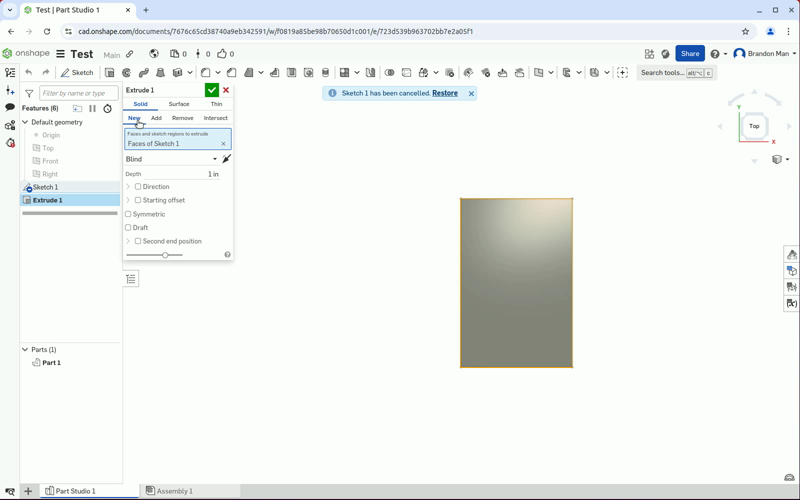
key(tab, 4)
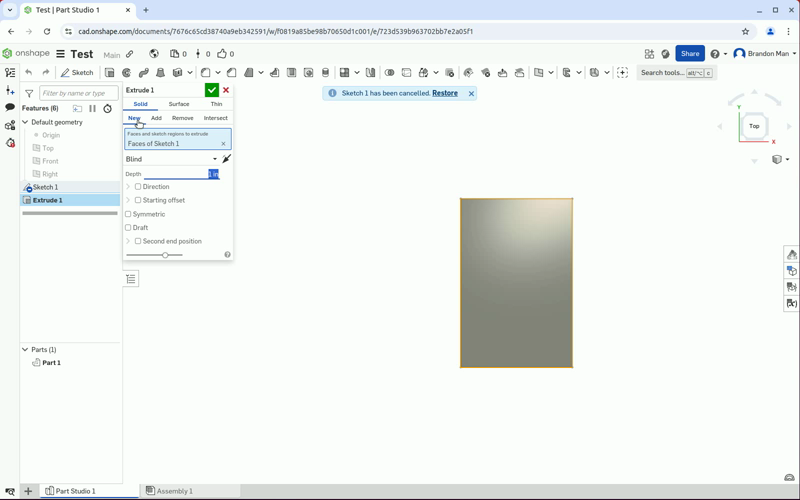
text(0.481)
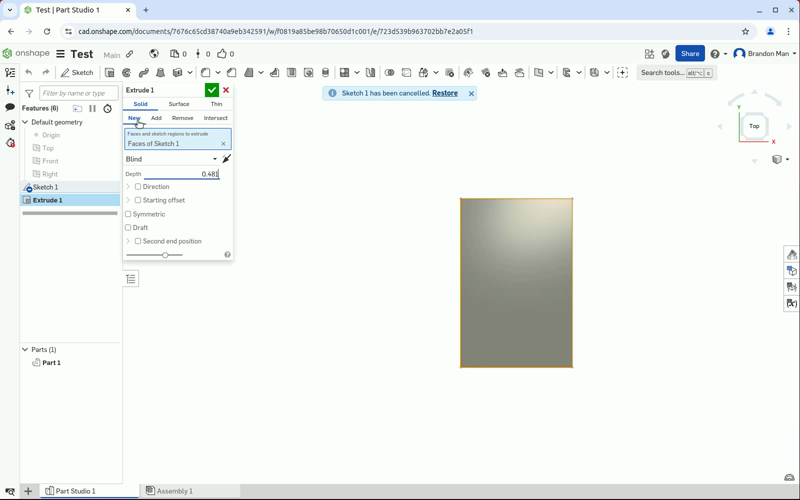
key(enter)
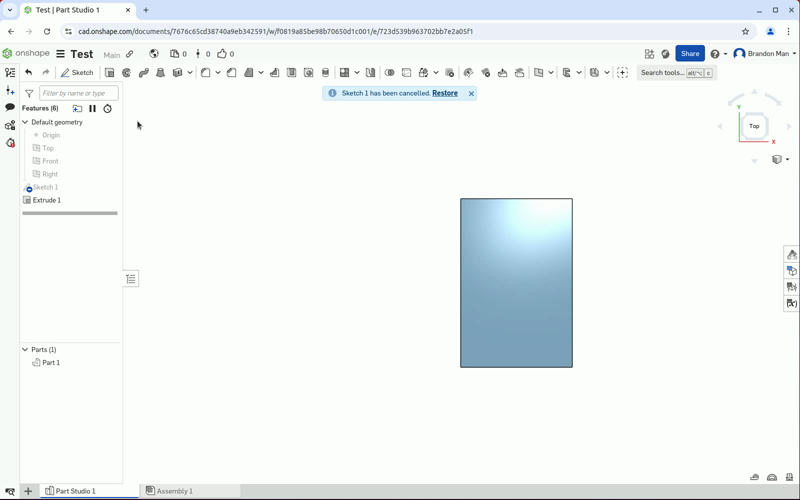
key(shift+h)
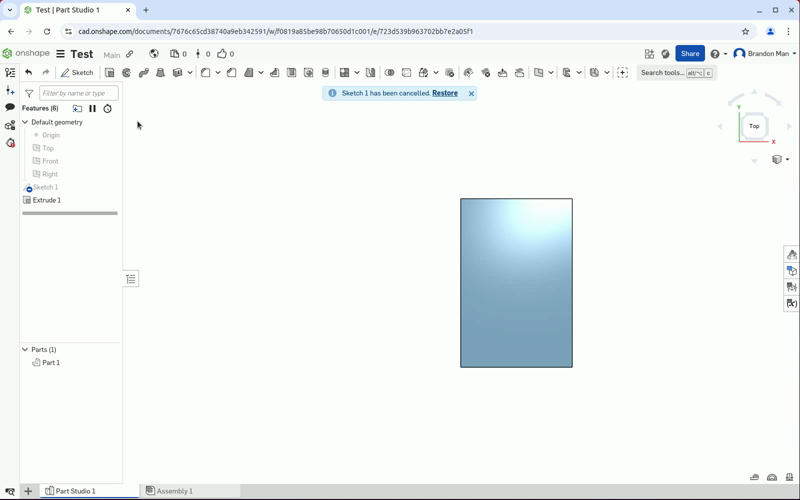
key(shift+h)
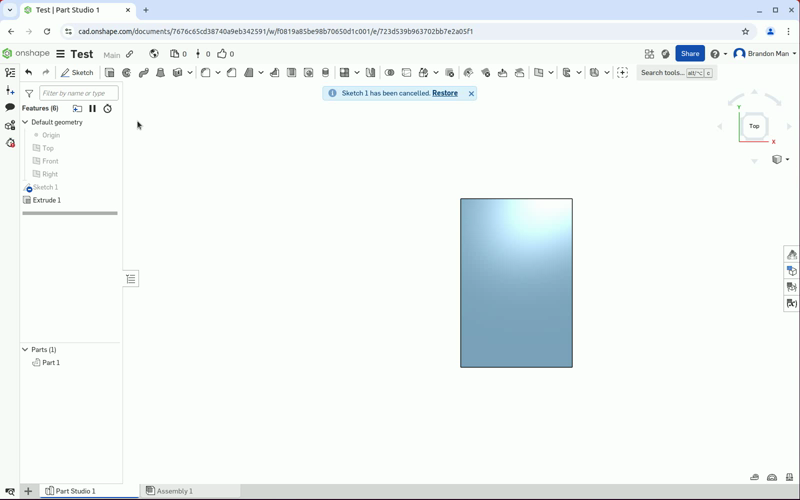
mouse_move(73, 189)
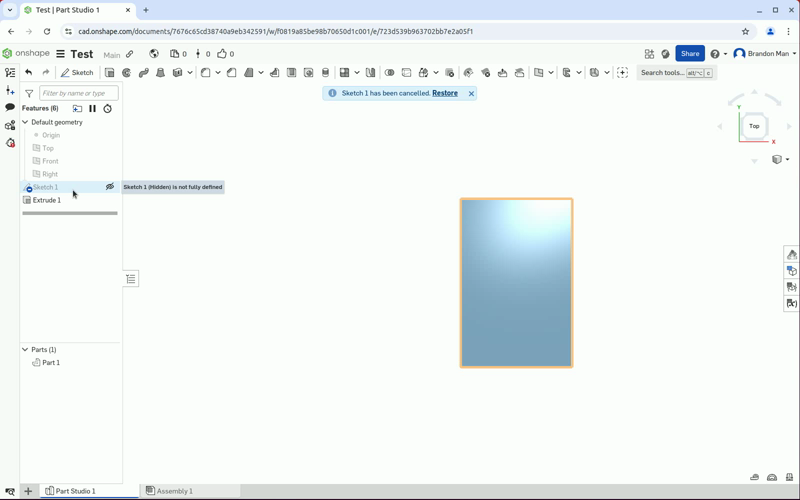
click(73, 189)
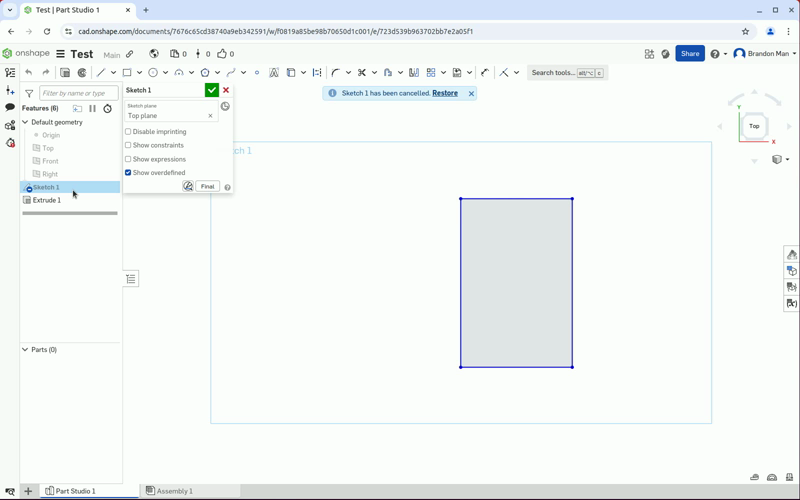
mouse_move(229, 92)
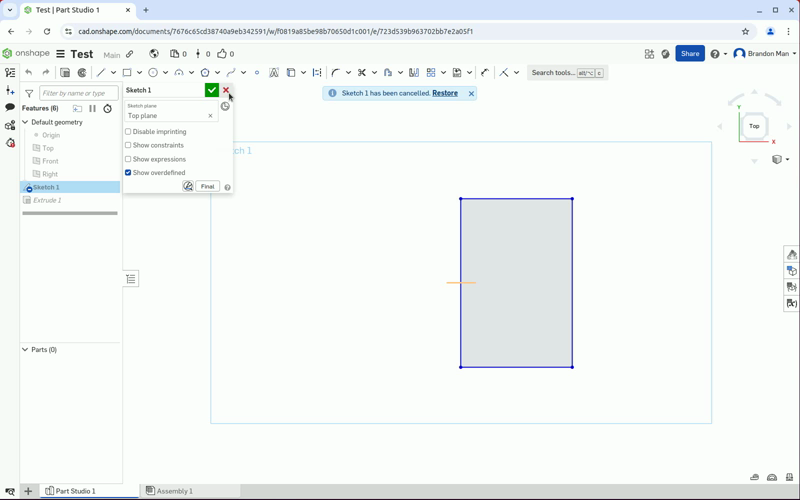
click(229, 92)
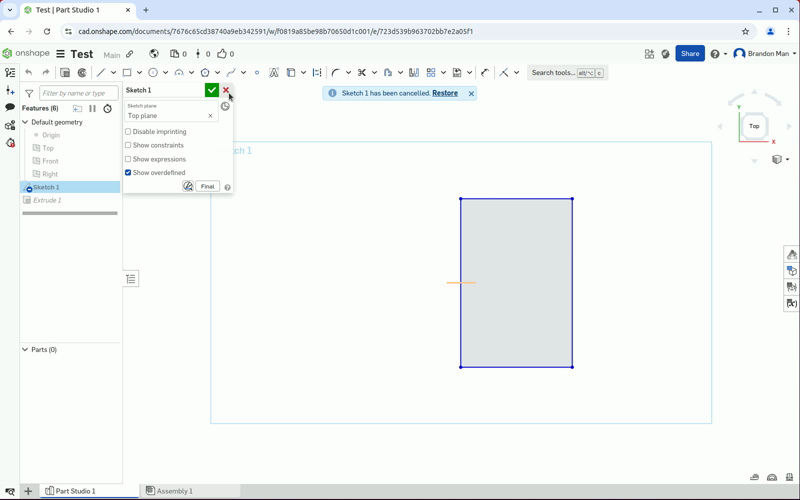
key(shift+s)
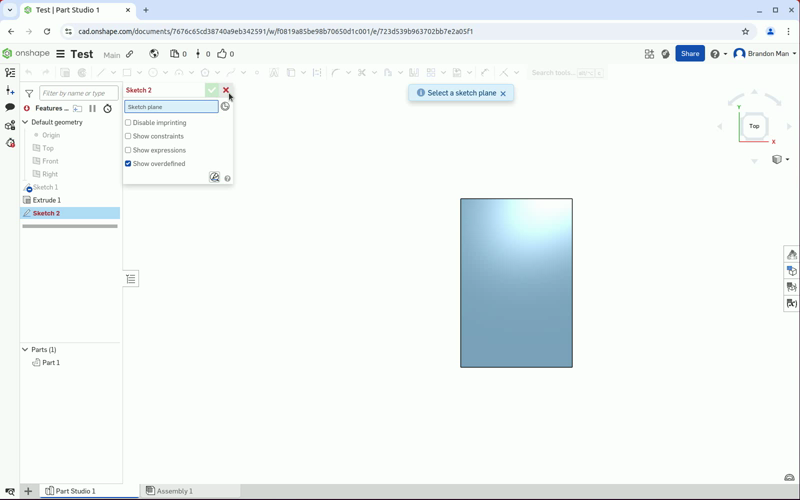
mouse_move(73, 150)
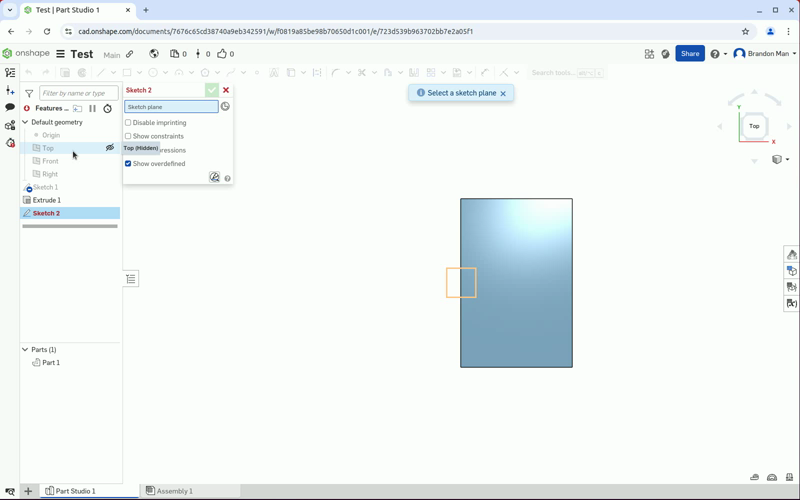
click(73, 150)
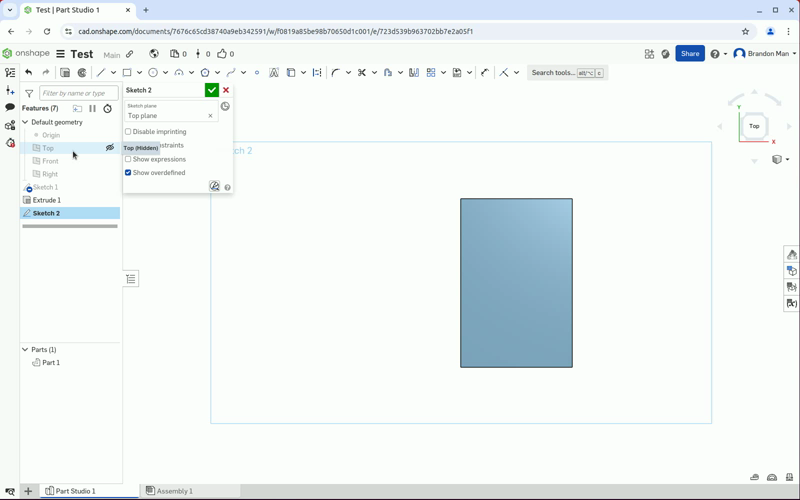
mouse_move(73, 352)
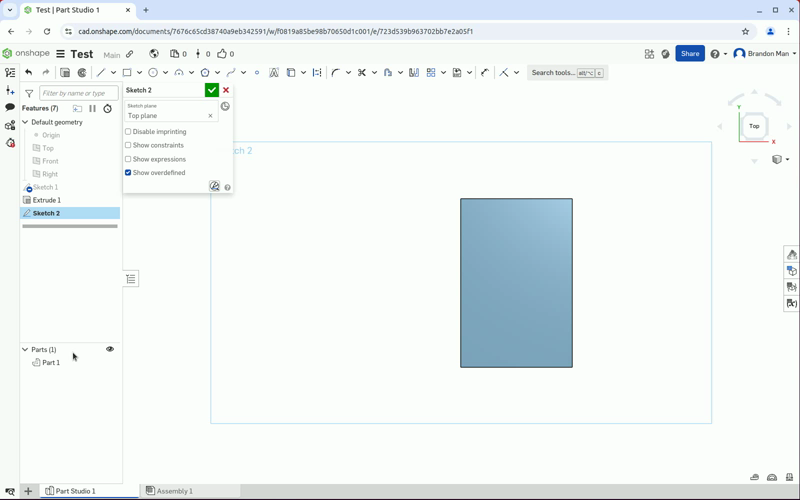
key(y)
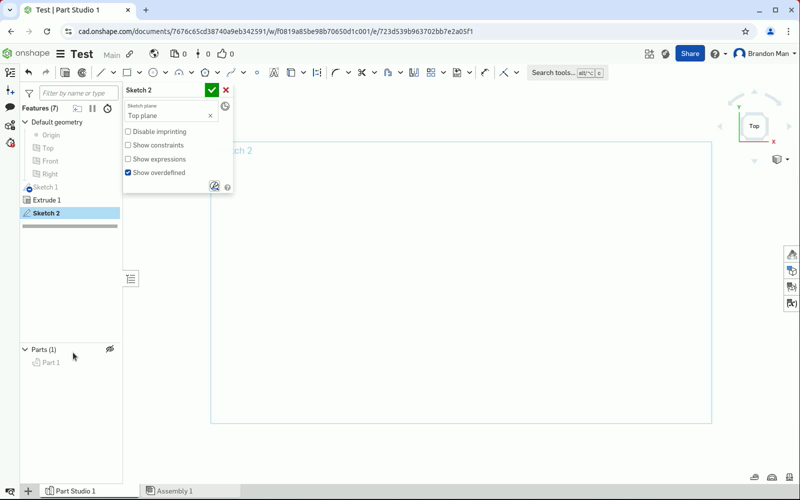
key(l)
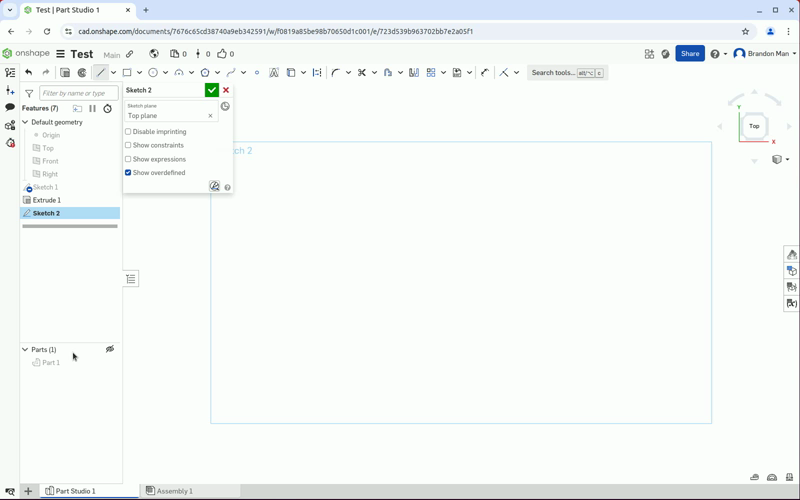
key_down(shift)
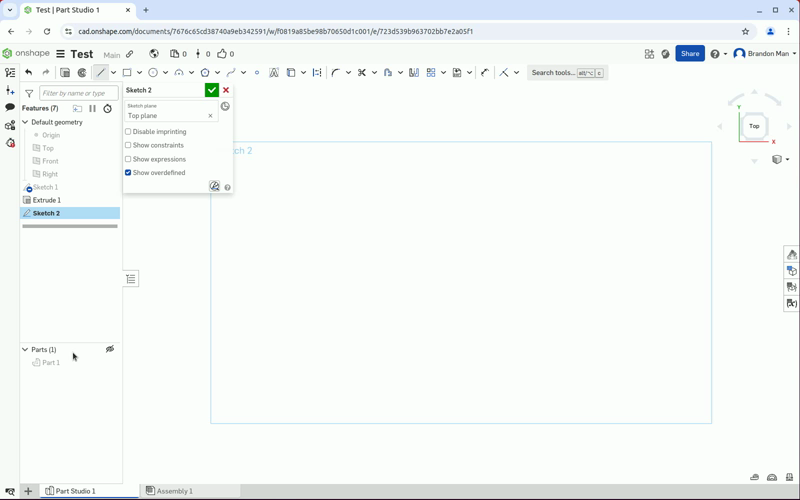
mouse_move(348, 367)
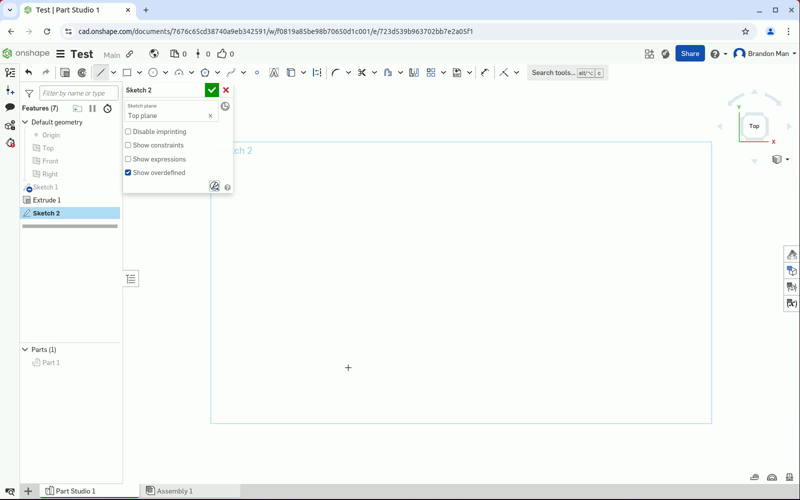
click(348, 367)
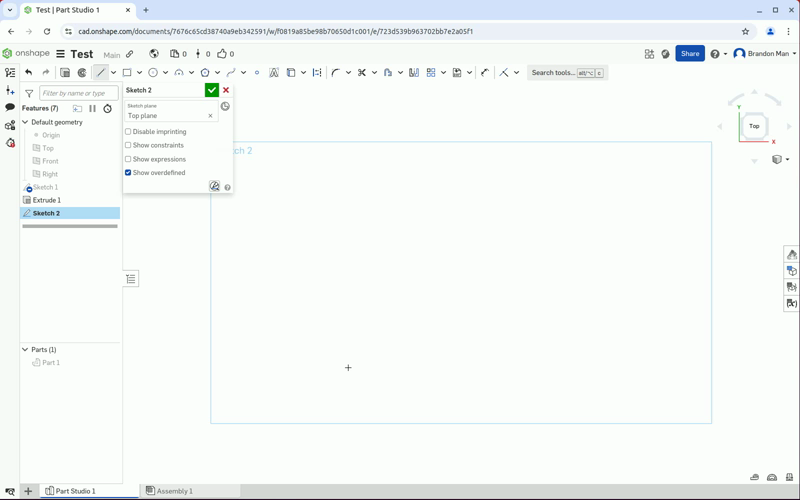
key_up(shift)
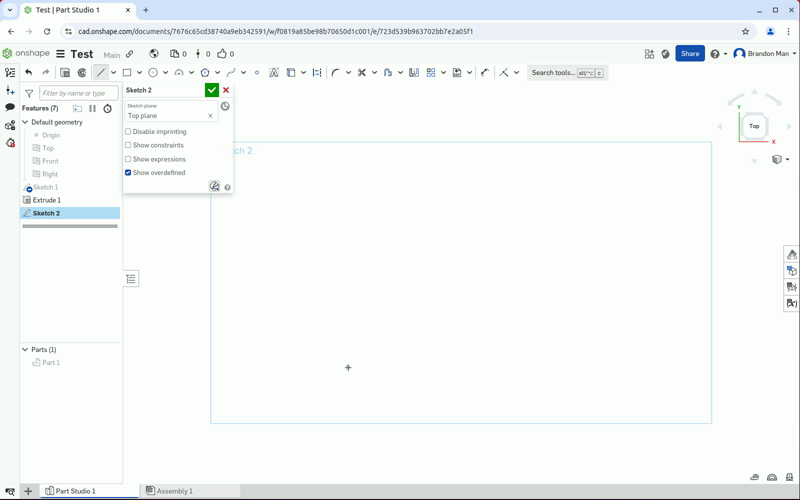
key_down(shift)
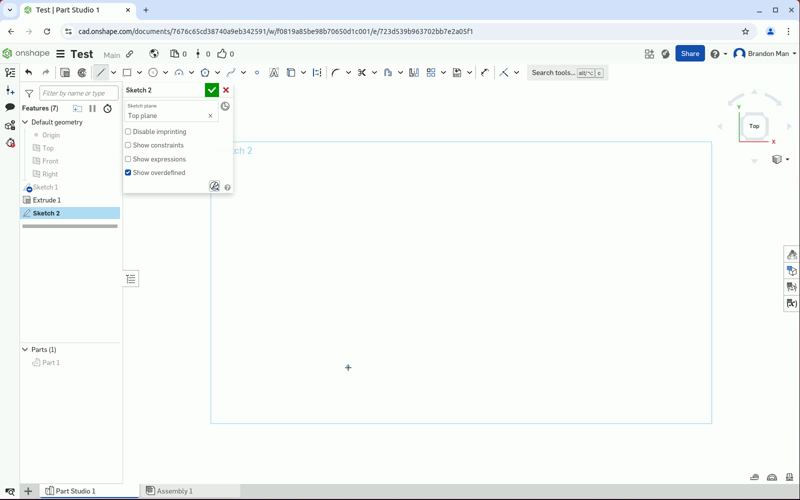
mouse_move(459, 367)
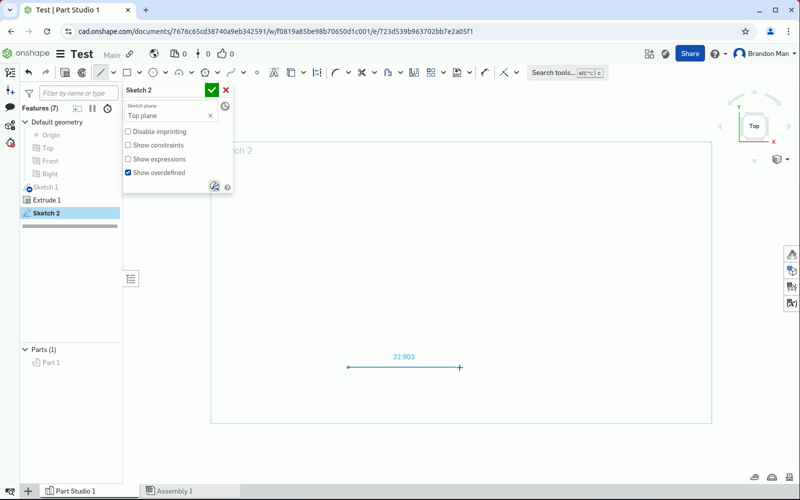
click(459, 367)
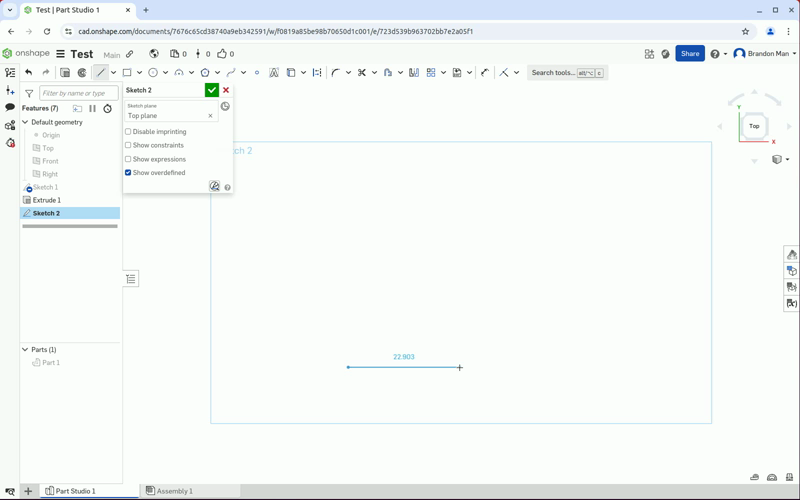
key_up(shift)
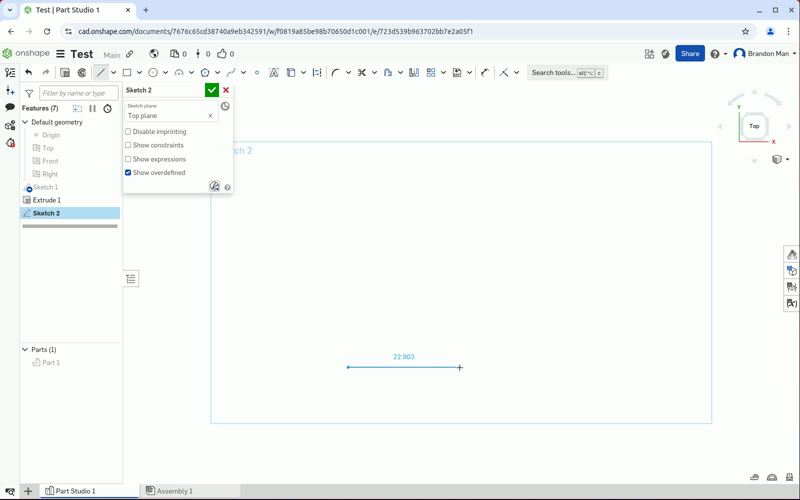
key_down(shift)
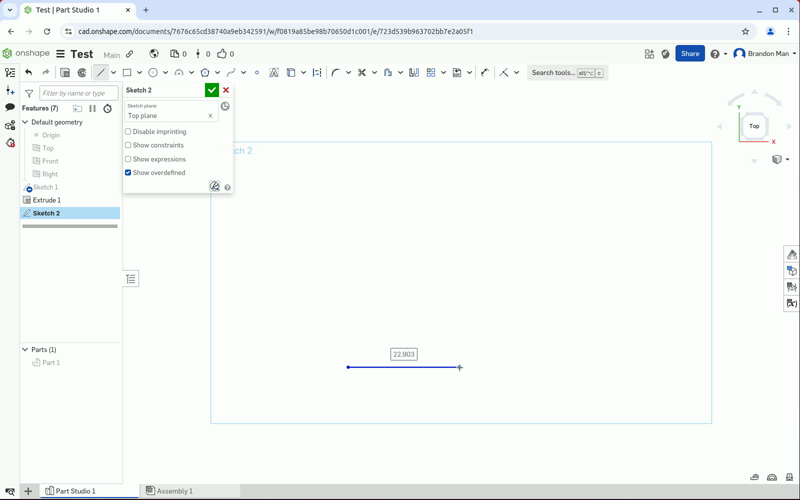
mouse_move(459, 198)
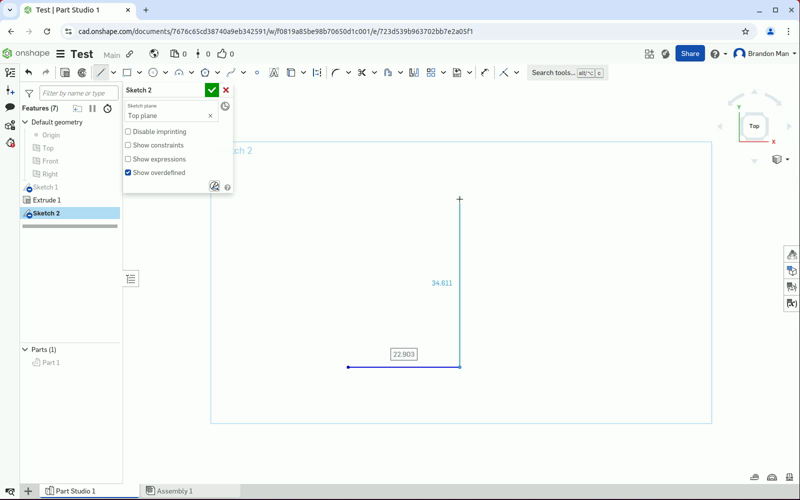
click(459, 198)
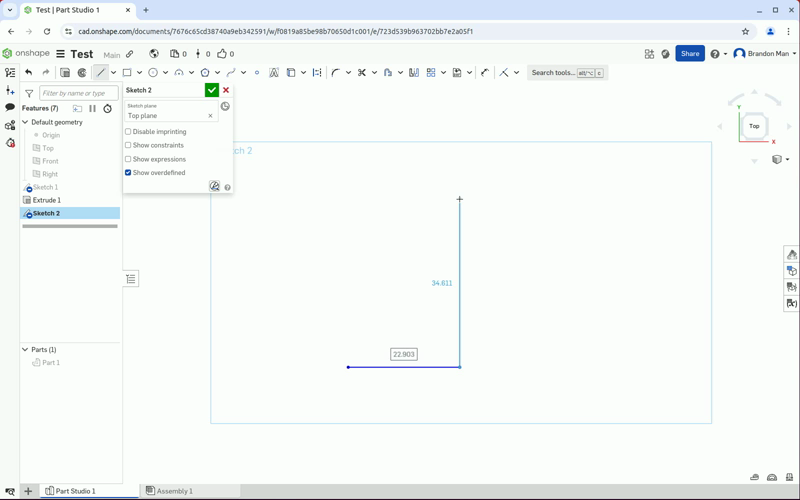
key_up(shift)
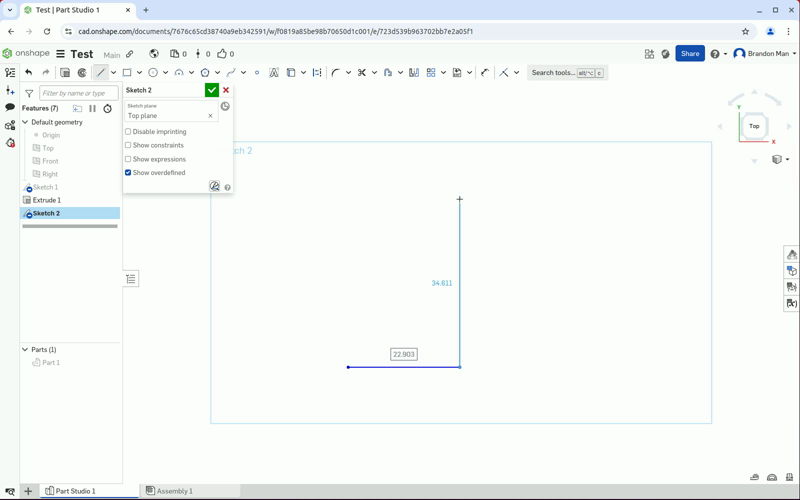
key_down(shift)
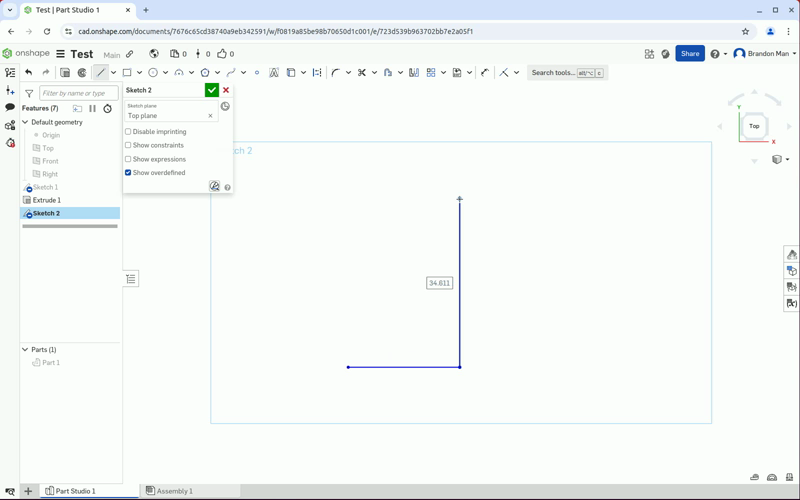
mouse_move(348, 198)
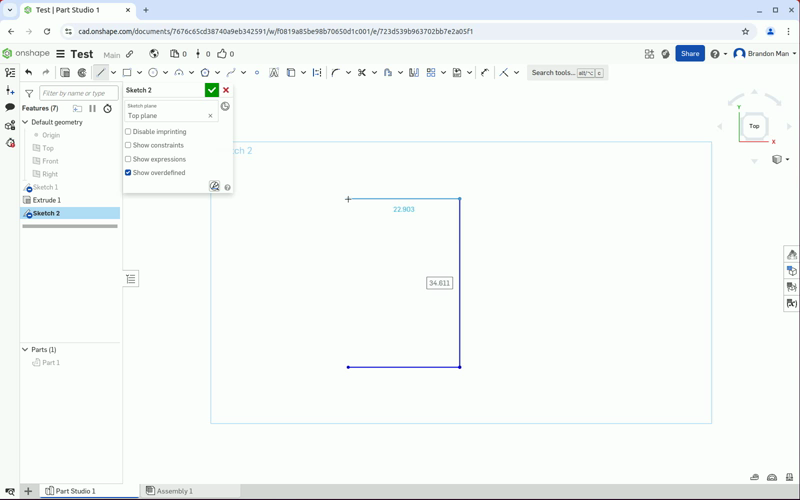
click(348, 198)
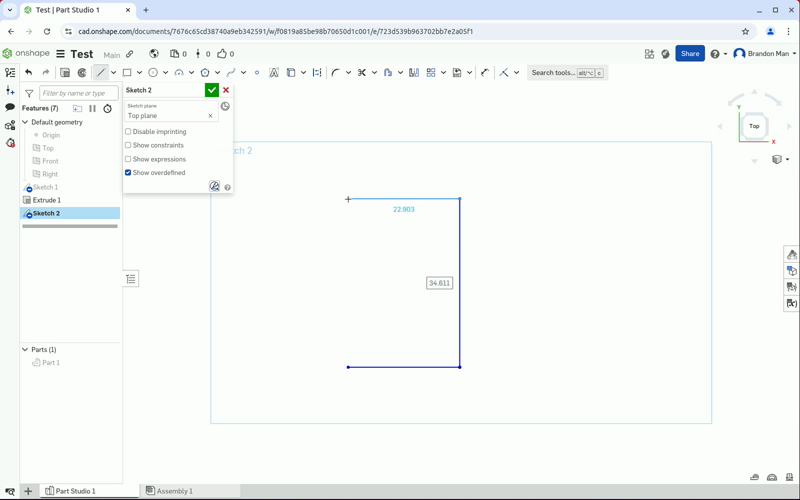
key_up(shift)
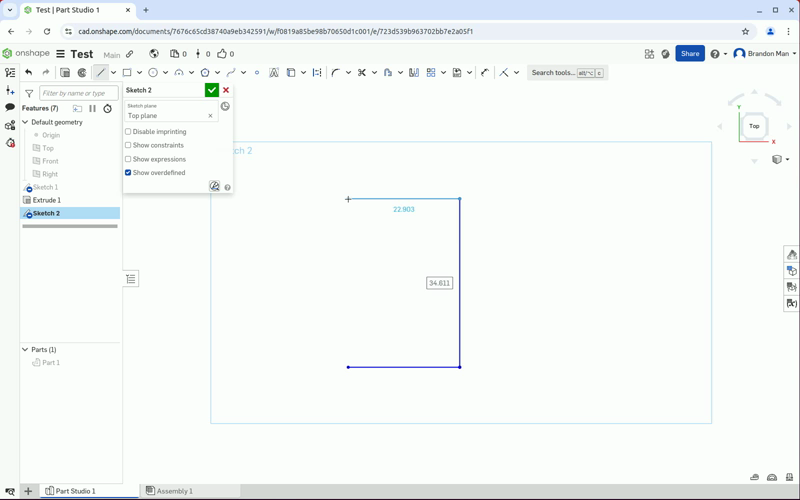
key_down(shift)
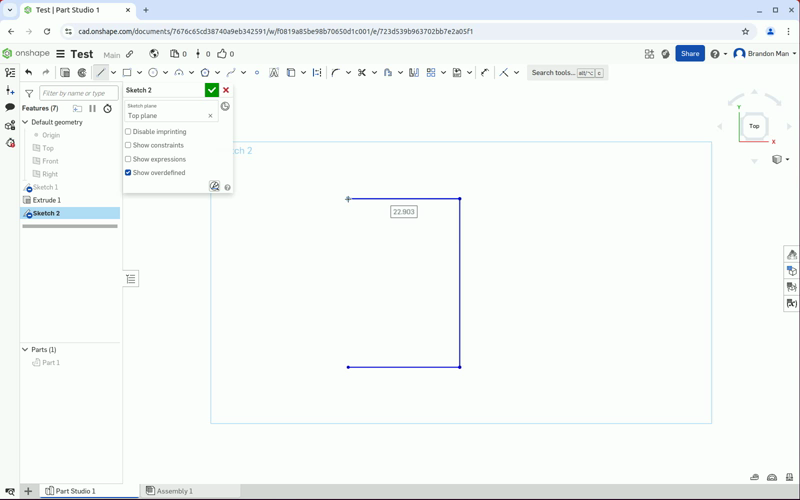
mouse_move(348, 367)
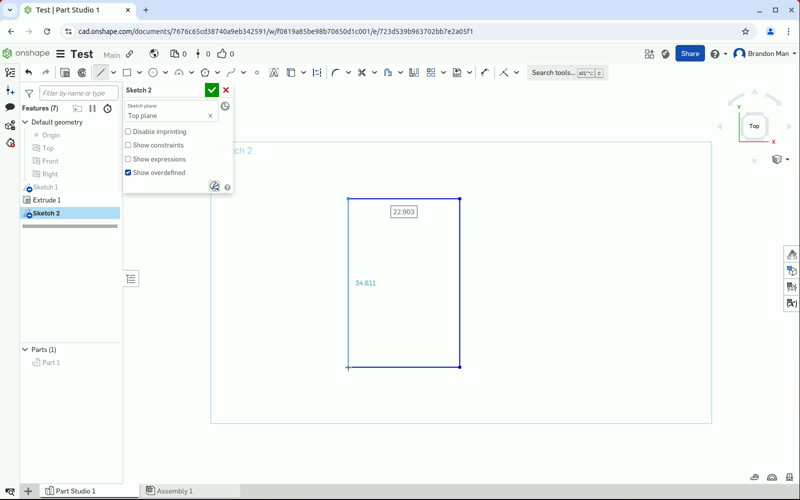
key_up(shift)
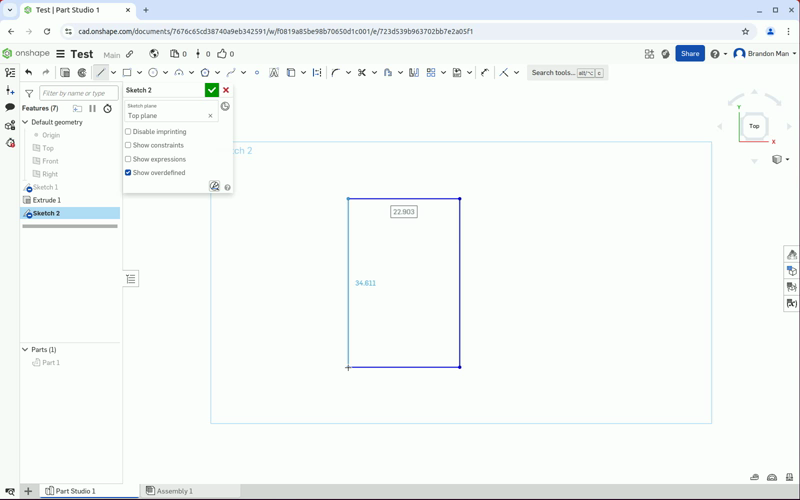
click(348, 367)
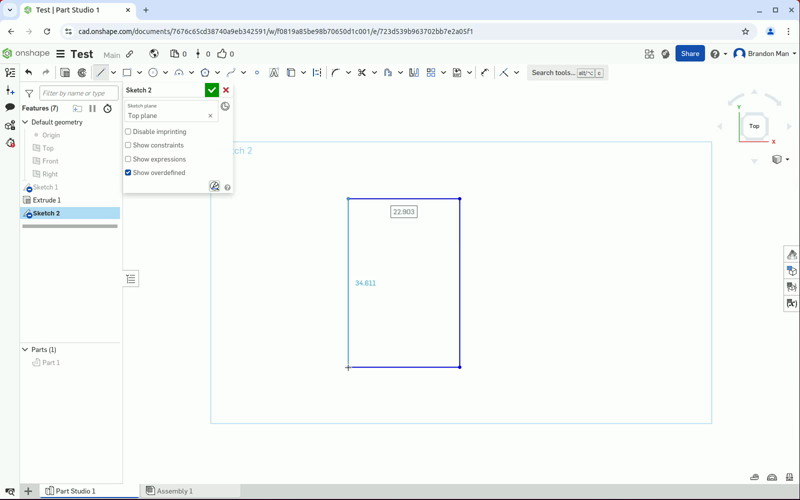
key(esc)
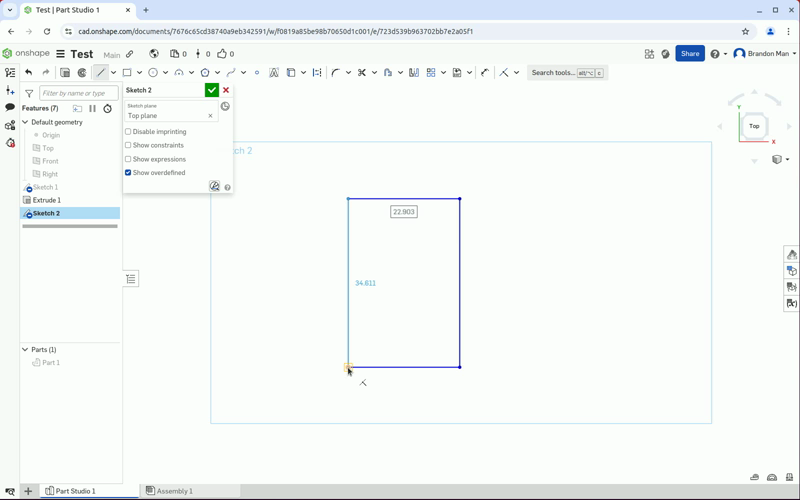
mouse_move(421, 336)
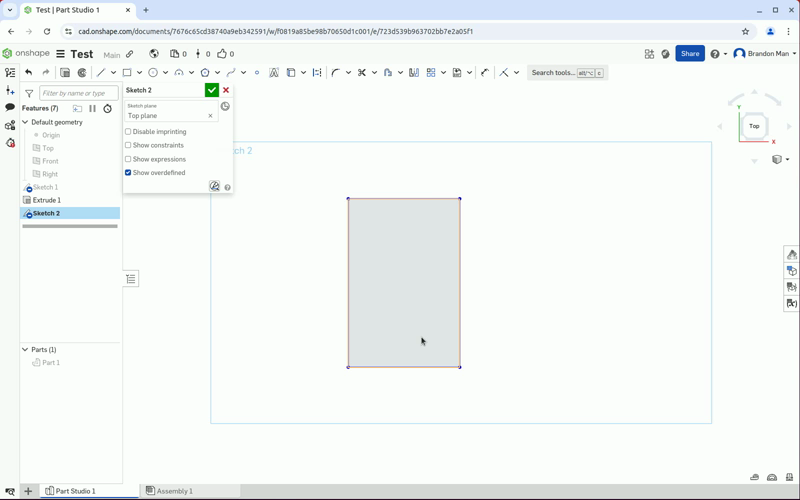
click(421, 336)
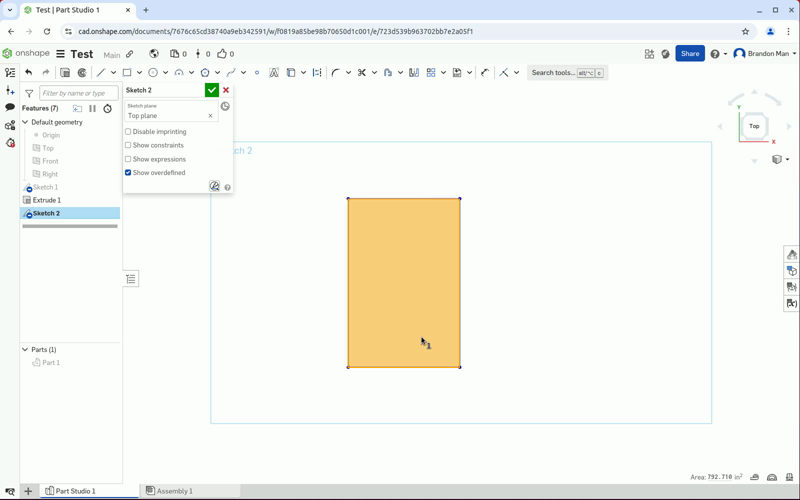
mouse_move(73, 352)
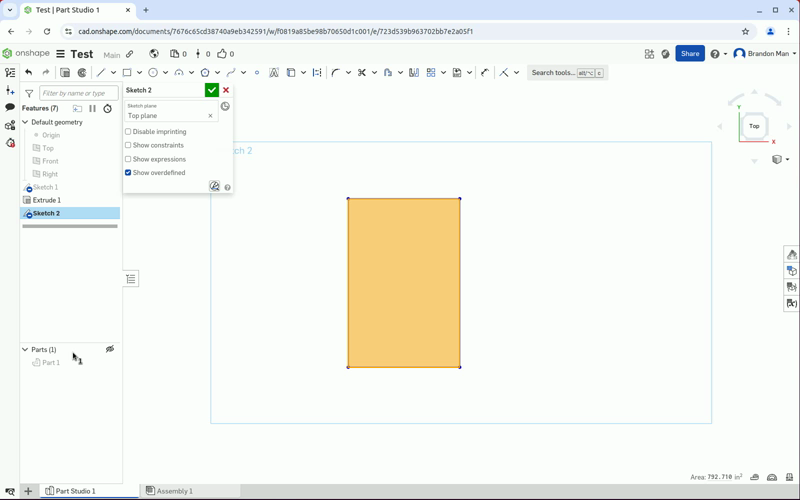
key(shift+y)
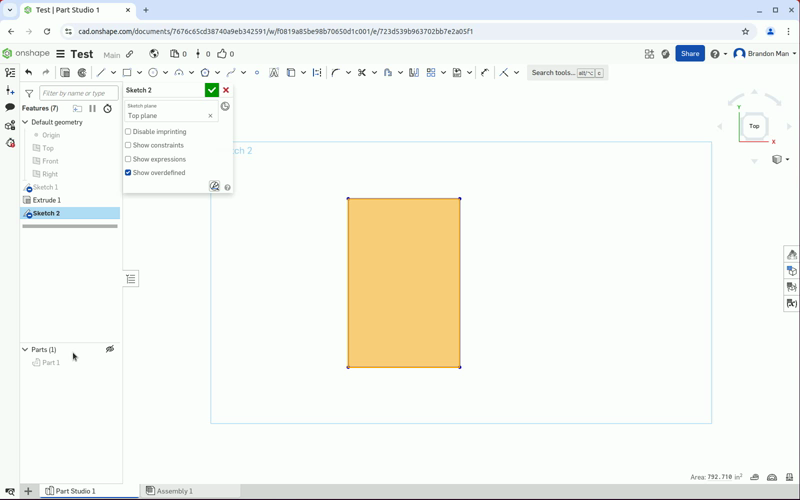
key(shift+e)
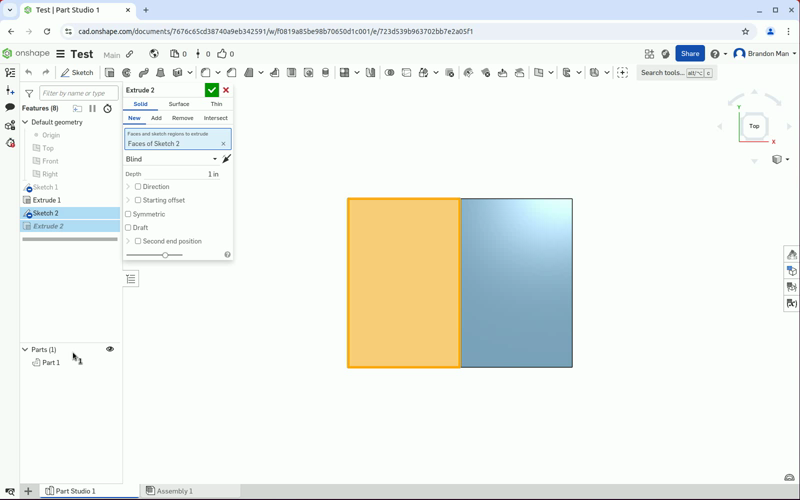
mouse_move(143, 106)
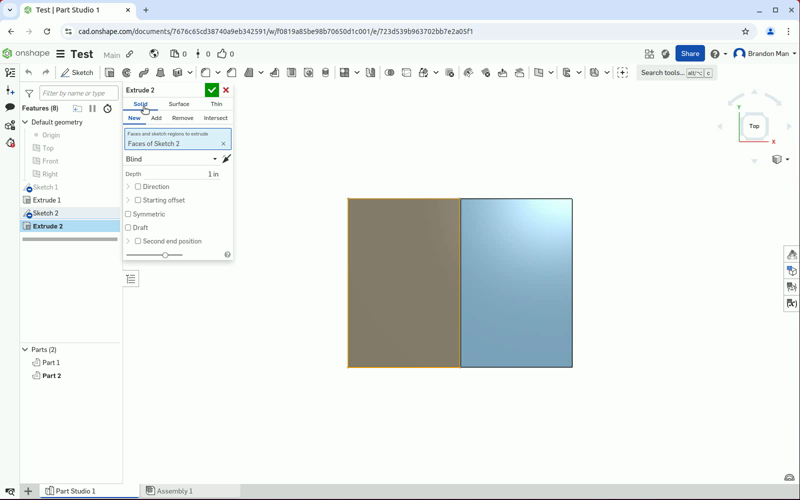
click(143, 106)
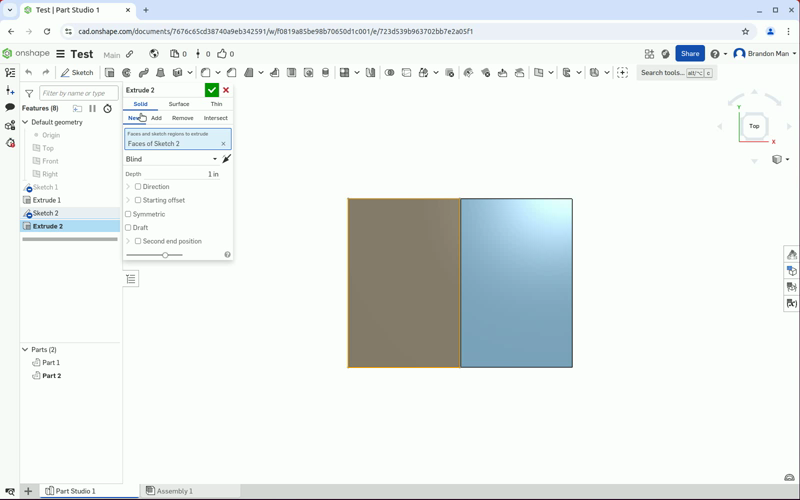
mouse_move(137, 120)
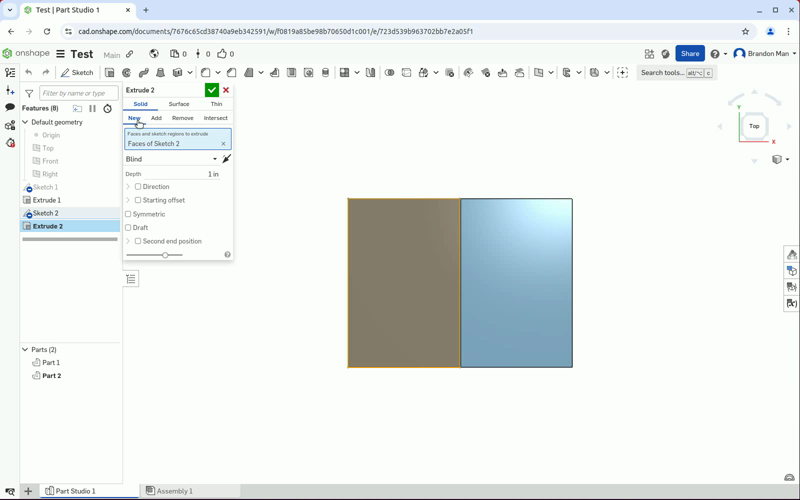
click(137, 120)
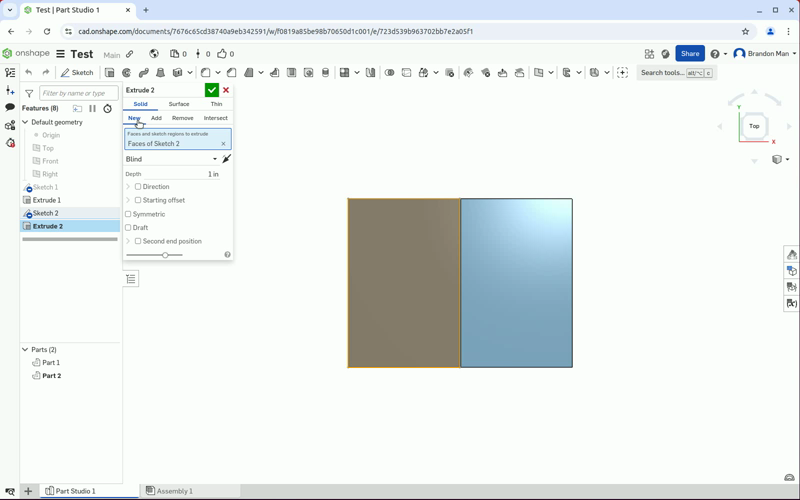
key(tab, 4)
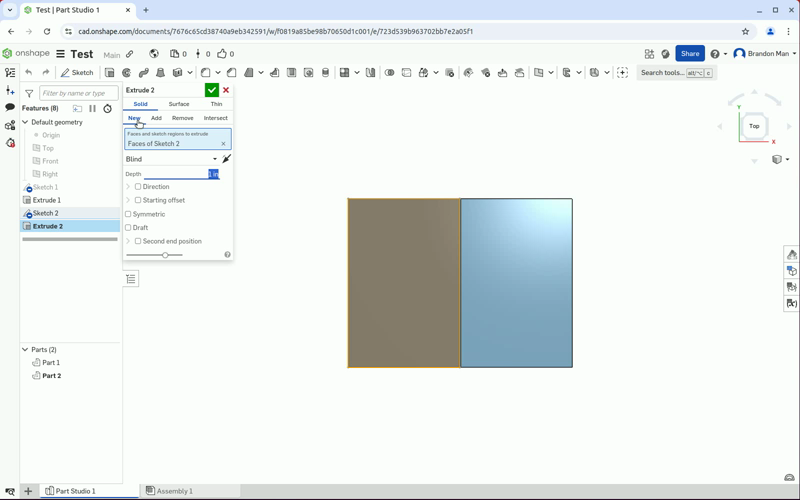
text(0.481)
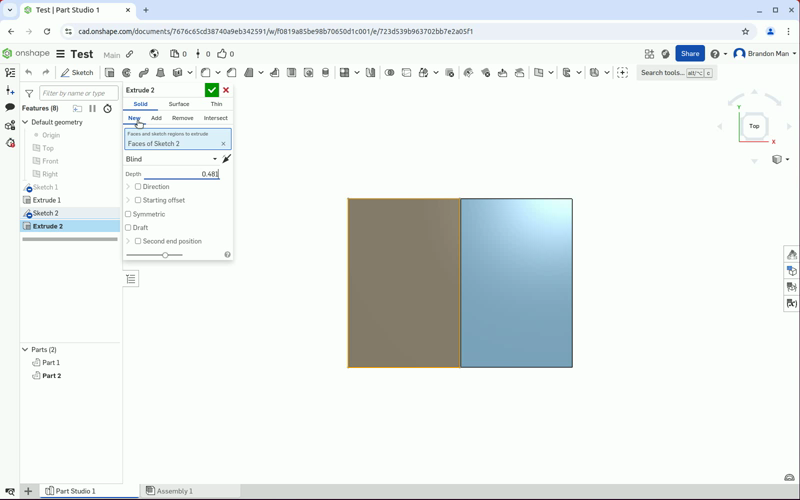
key(enter)
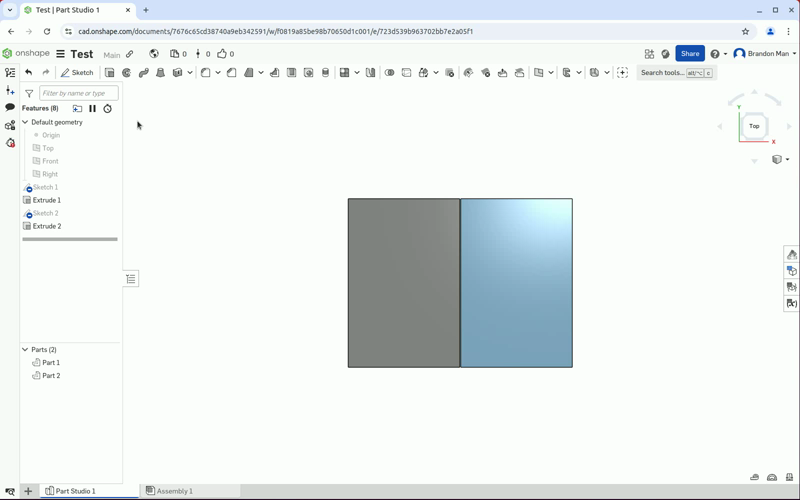
key(shift+h)
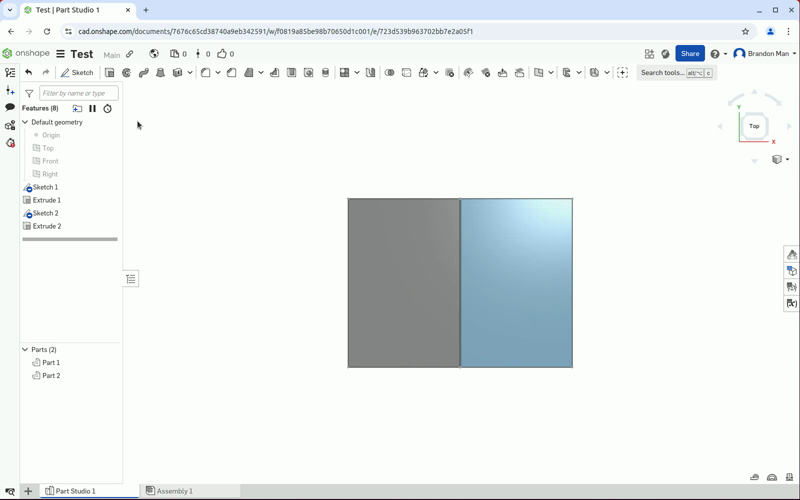
key(shift+h)
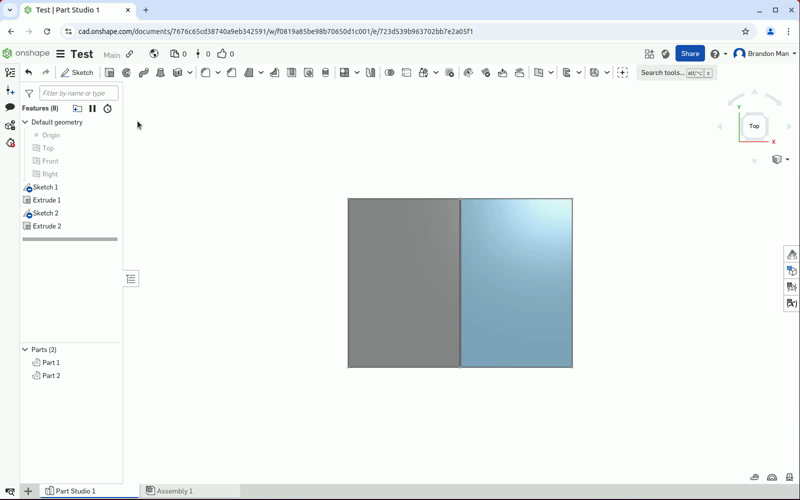
key(shift+7)
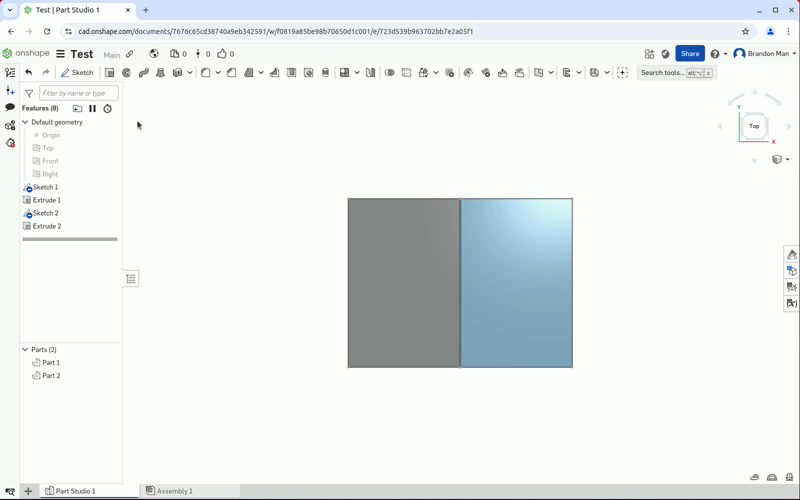
key(up, 3)
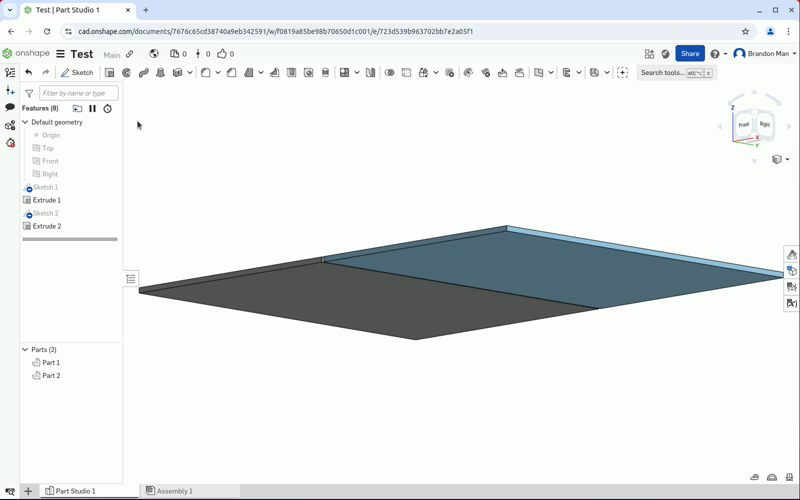
key(left, 3)
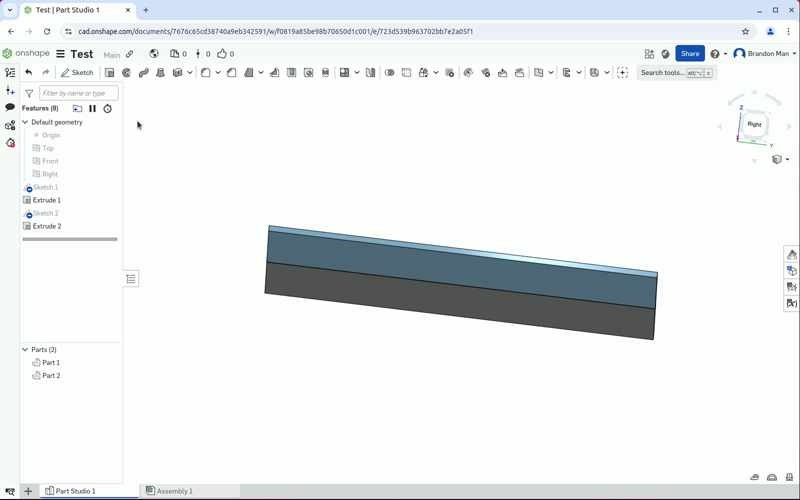
key(right, 3)
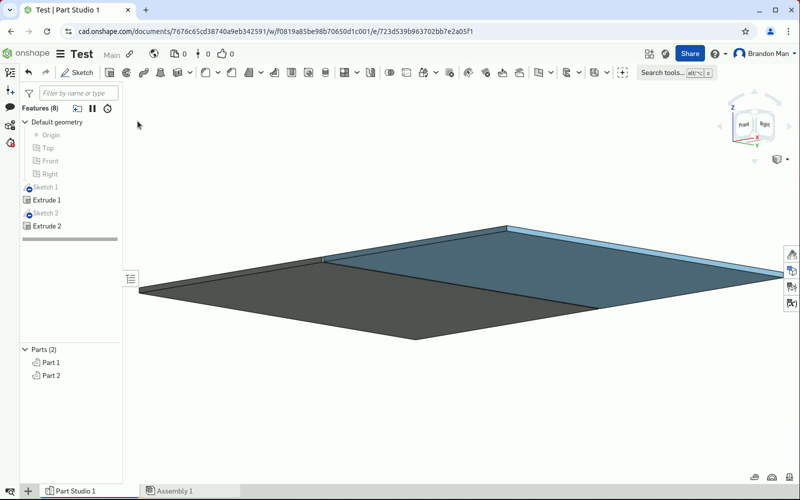
key(down, 3)
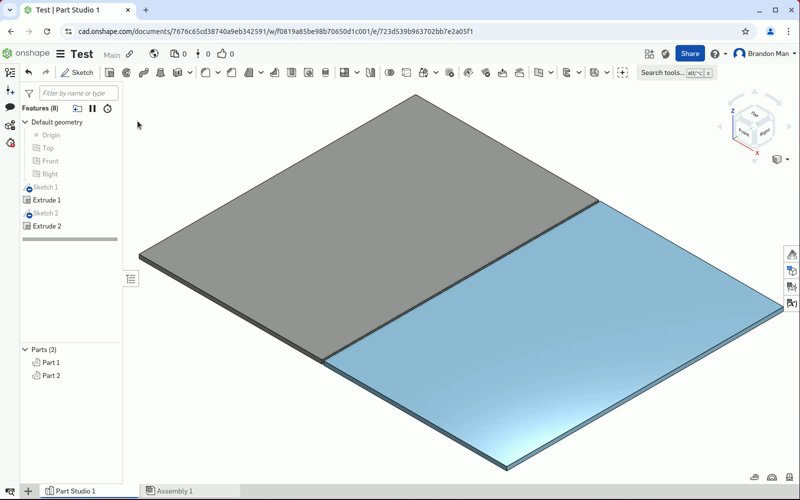
mouse_move(73, 189)
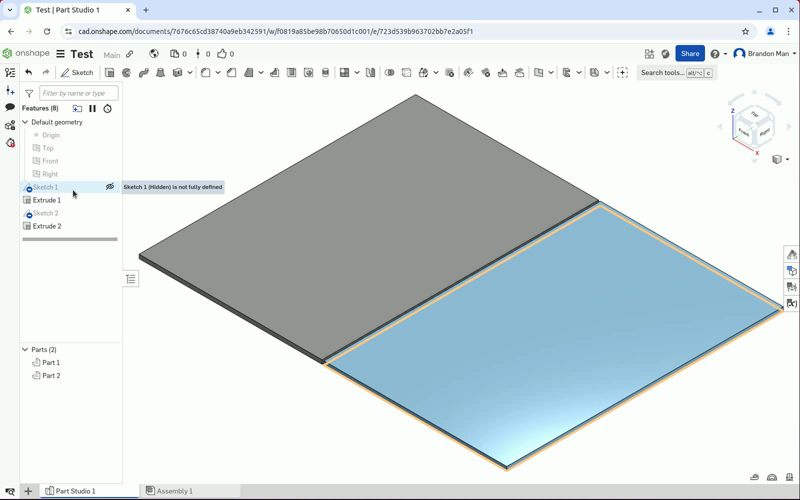
click(73, 189)